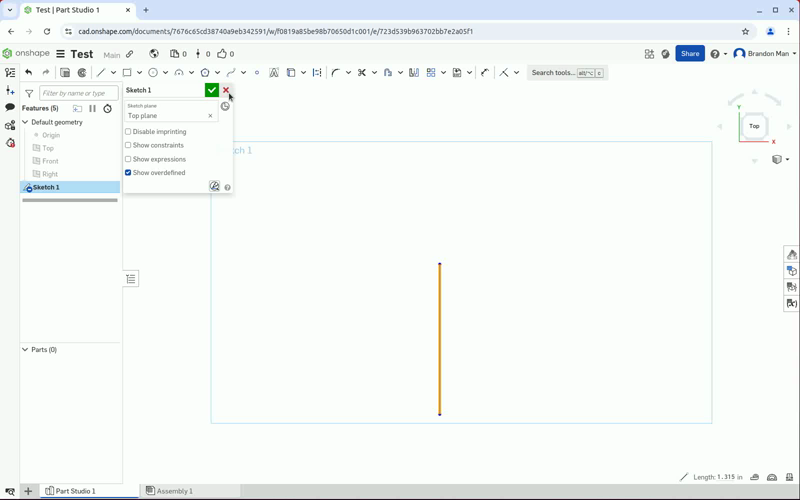
key(shift+h)
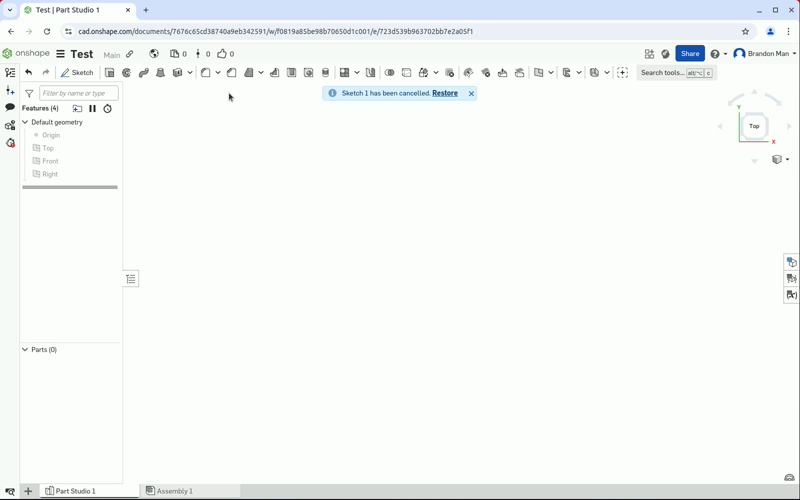
mouse_move(73, 352)
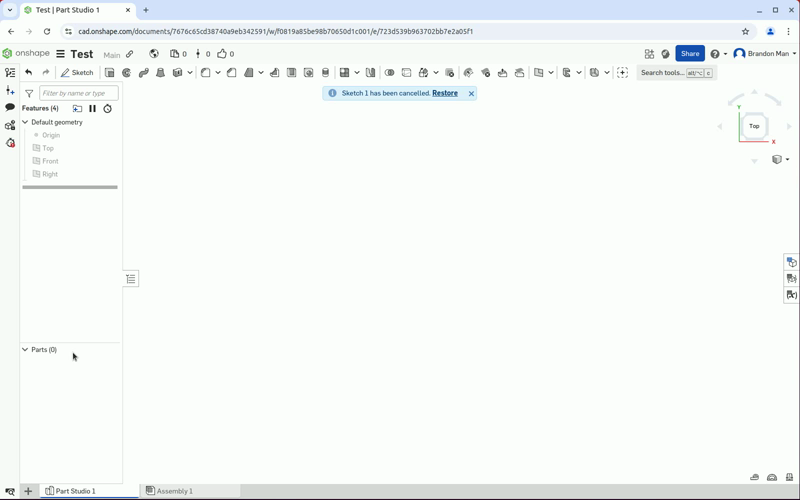
key(y)
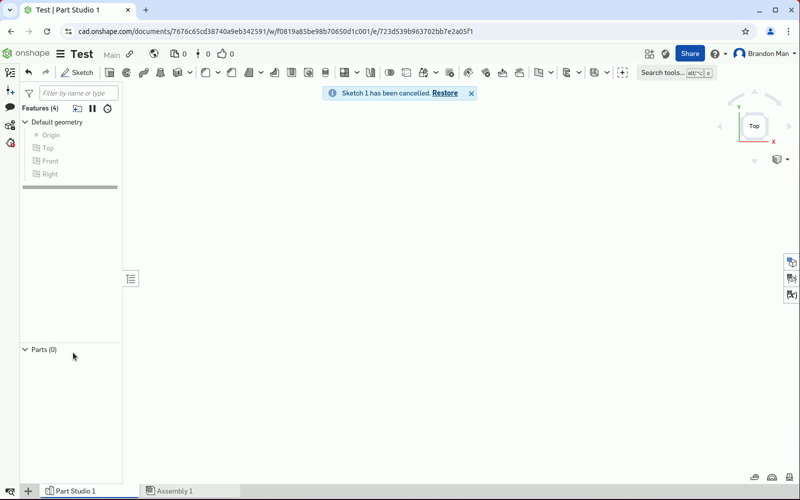
key(shift+p)
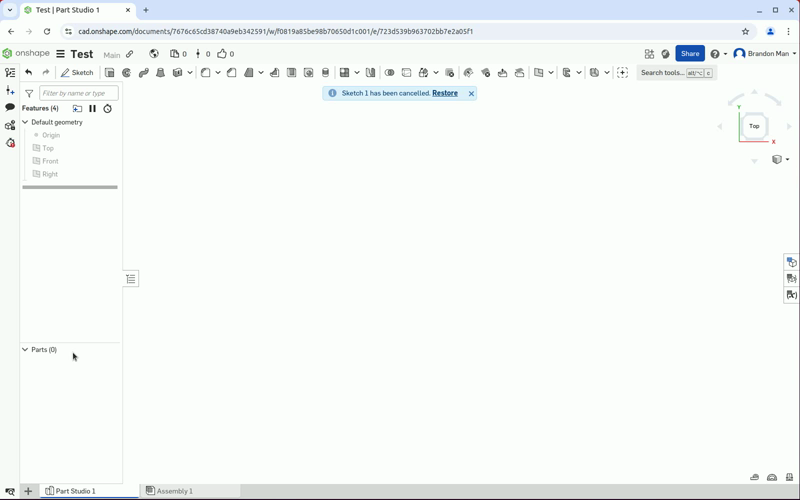
key(space)
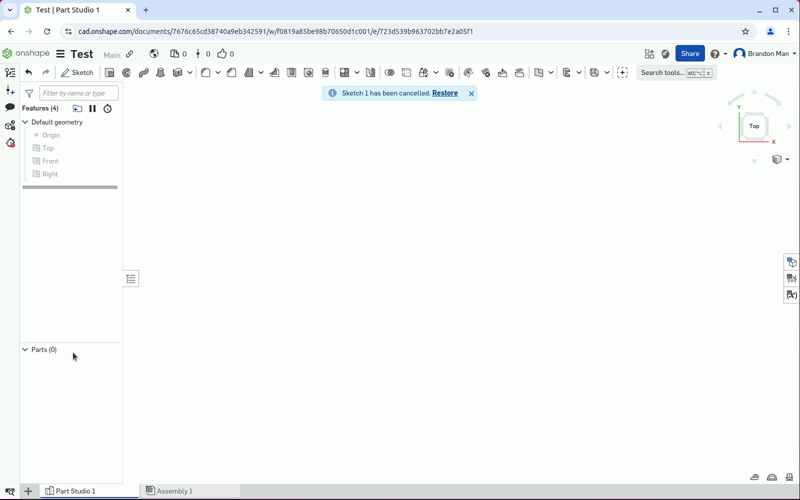
key_down(shift)
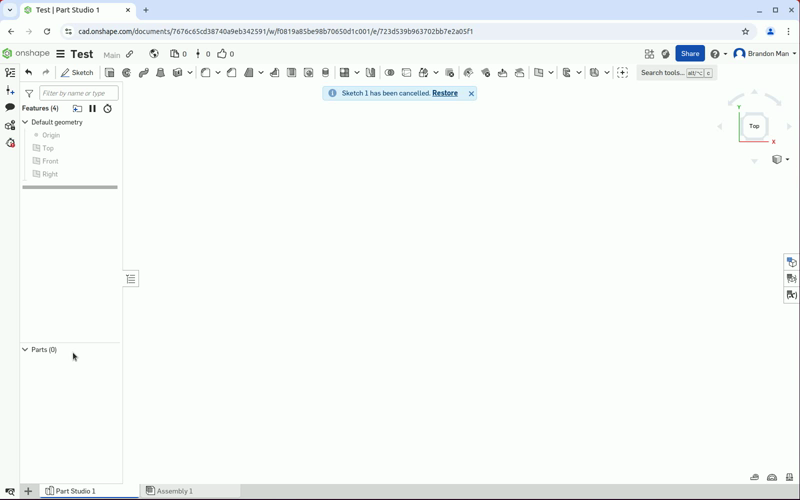
key(up)
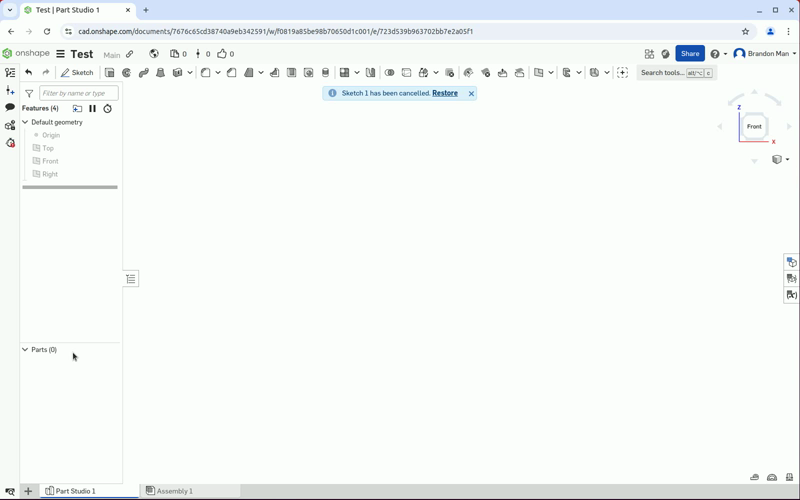
key_up(shift)
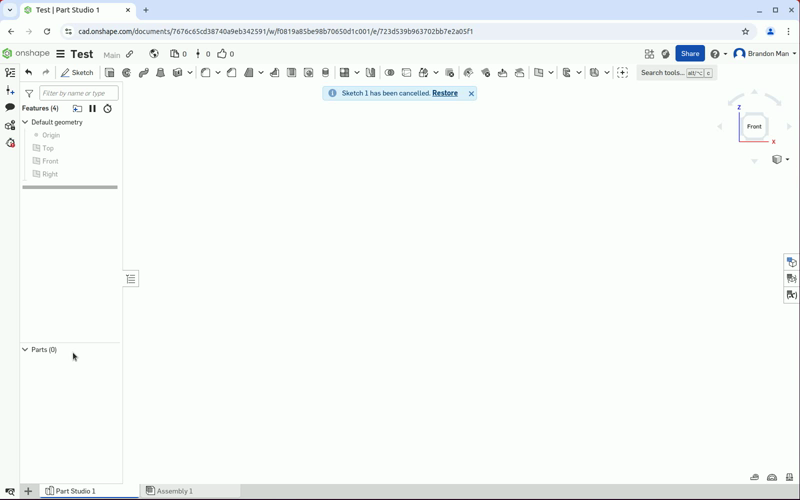
mouse_move(73, 352)
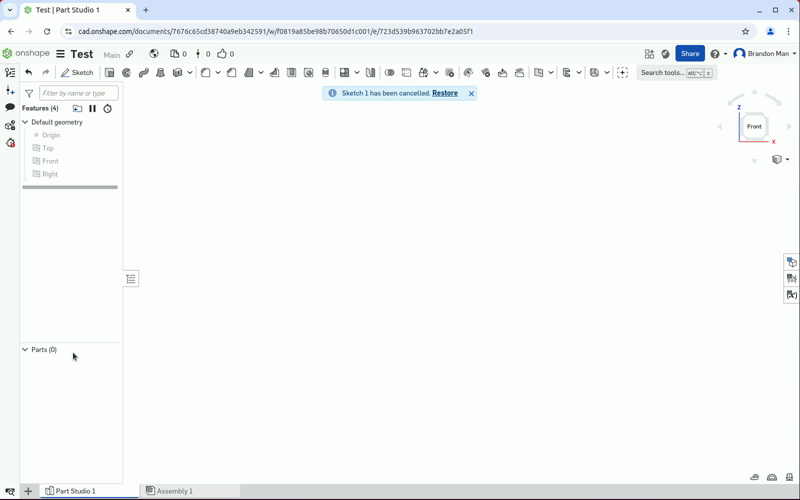
key(shift+y)
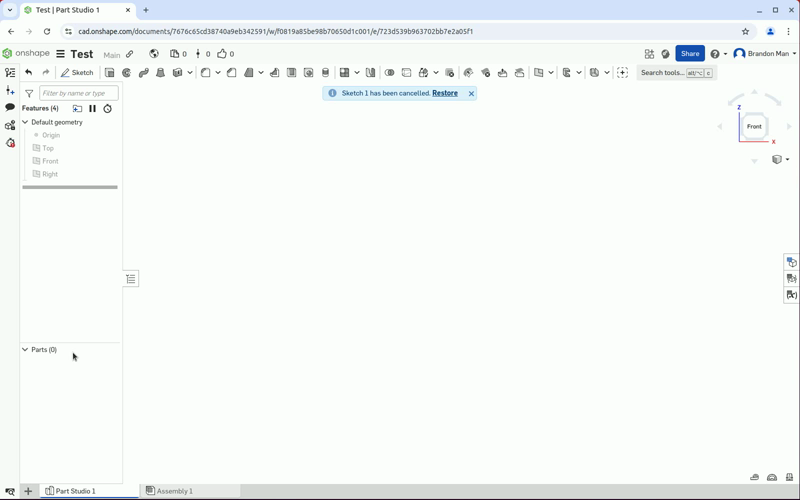
key(shift+s)
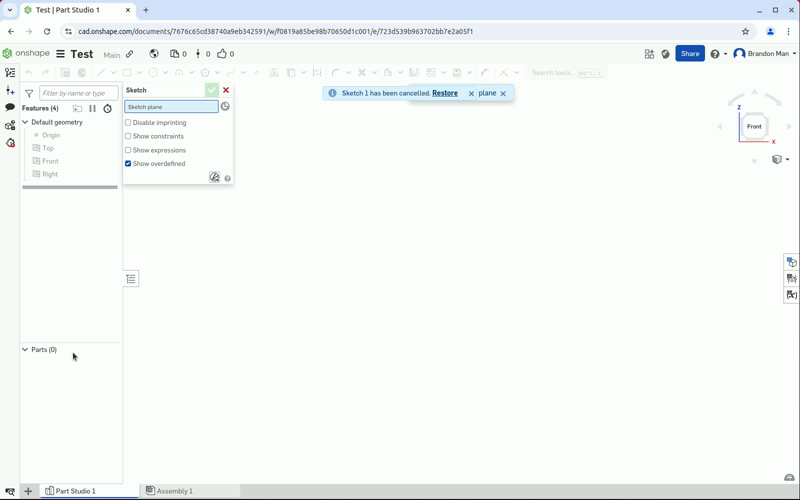
mouse_move(73, 163)
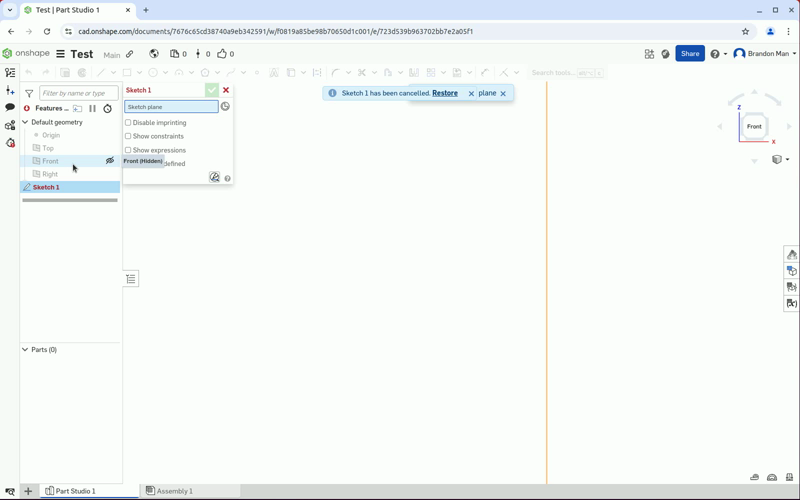
click(73, 163)
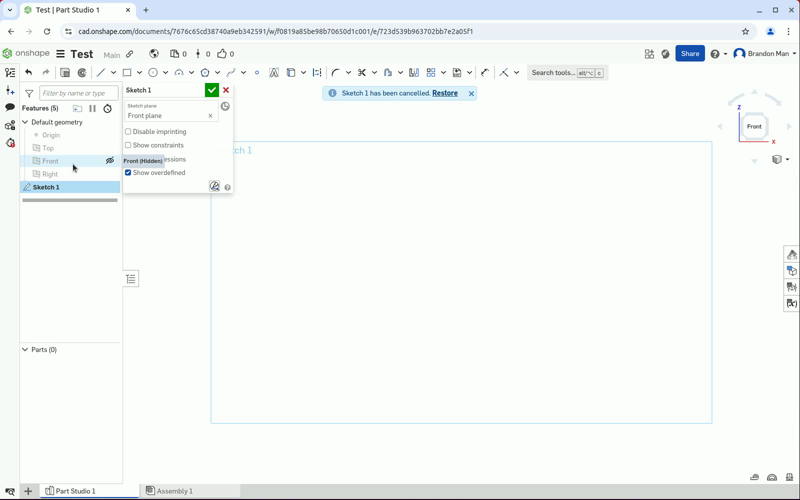
mouse_move(73, 352)
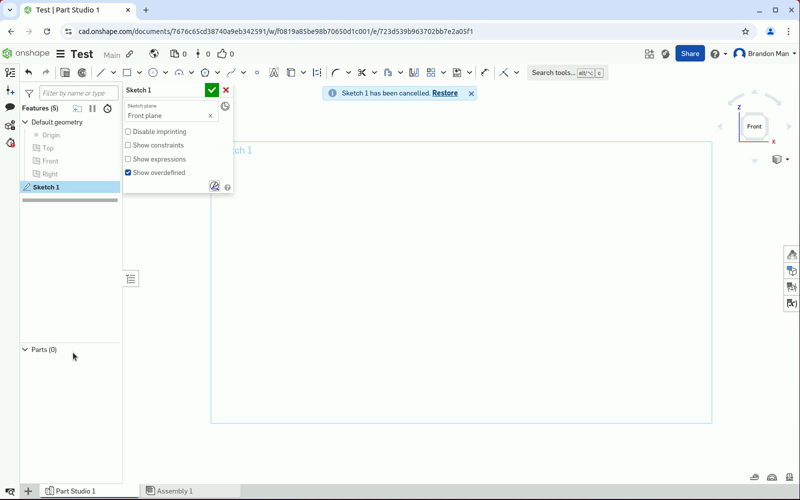
key(y)
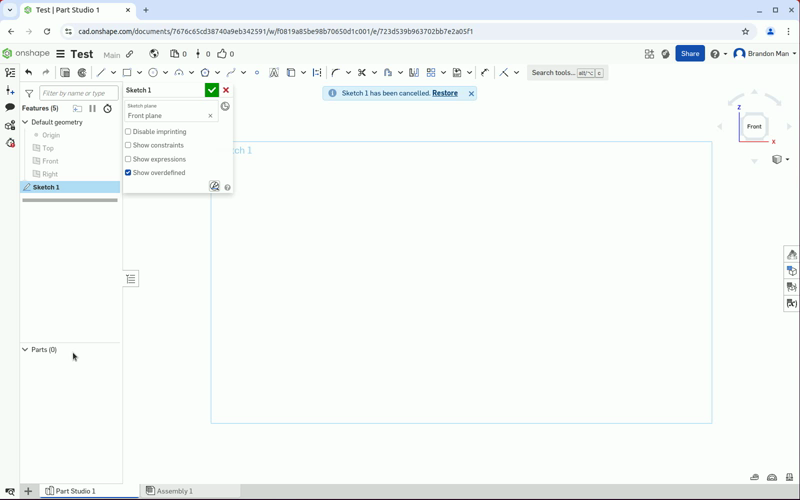
key(l)
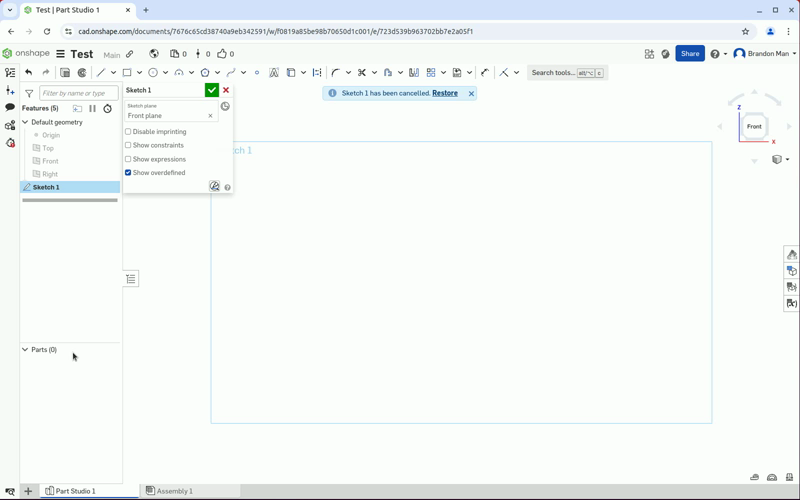
key_down(shift)
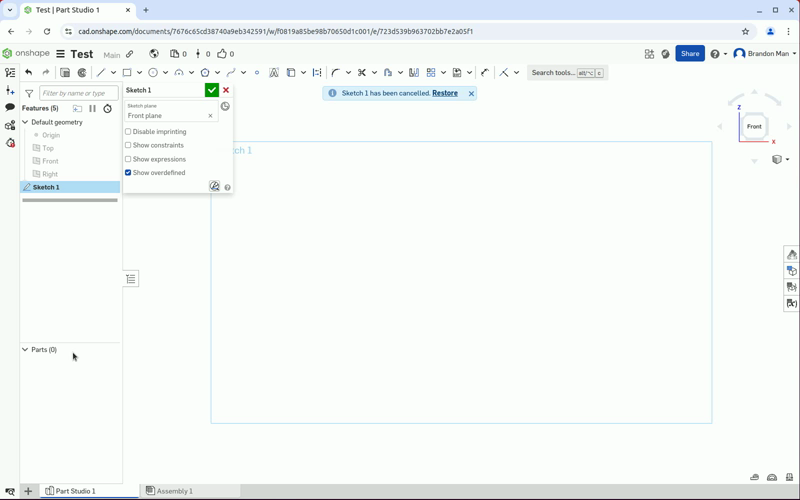
mouse_move(460, 353)
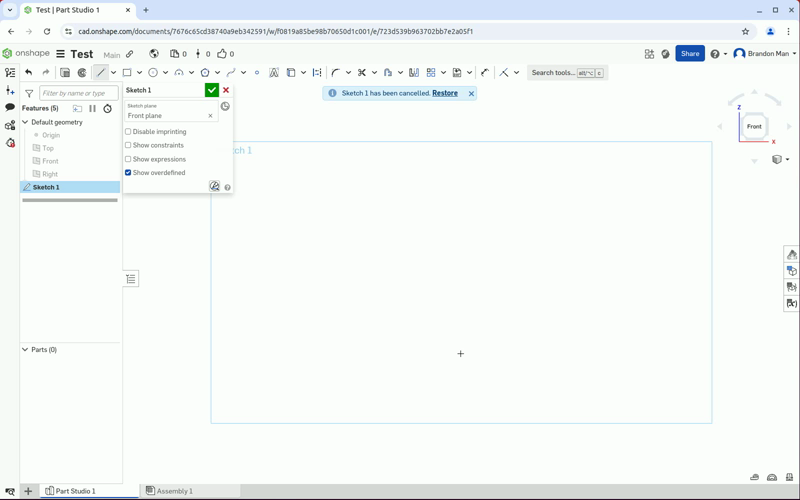
click(460, 353)
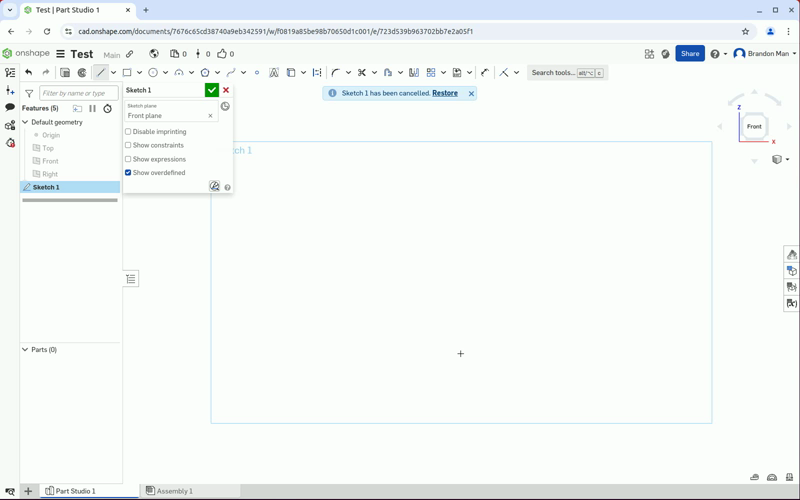
key_up(shift)
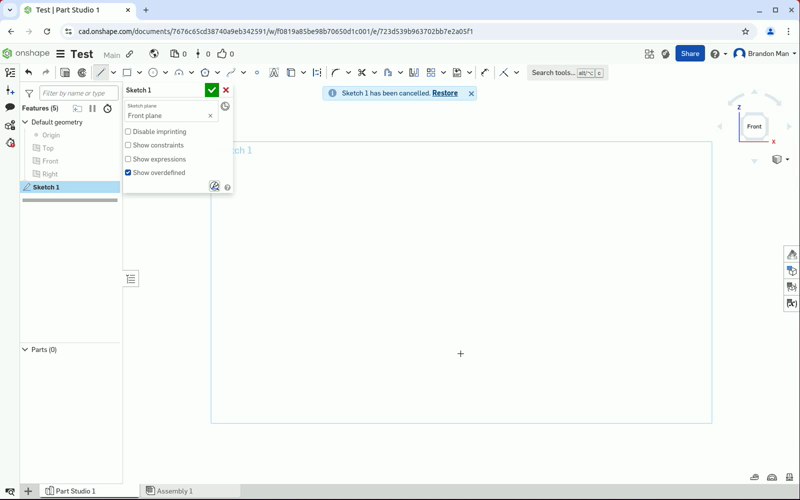
key_down(shift)
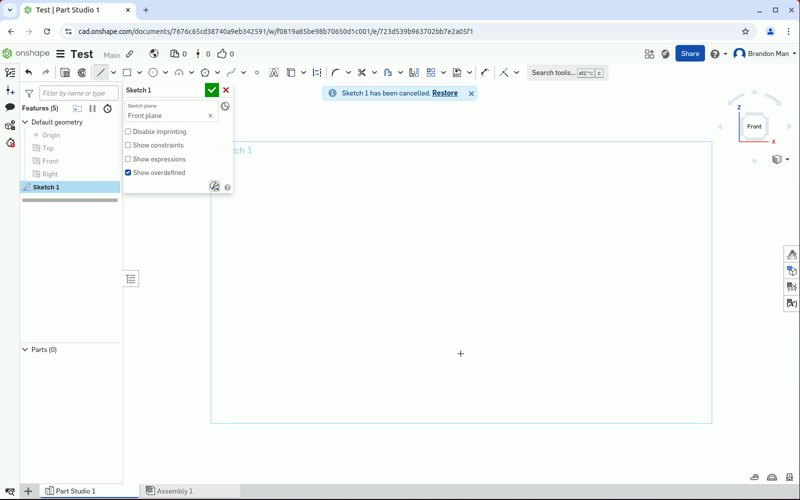
mouse_move(490, 353)
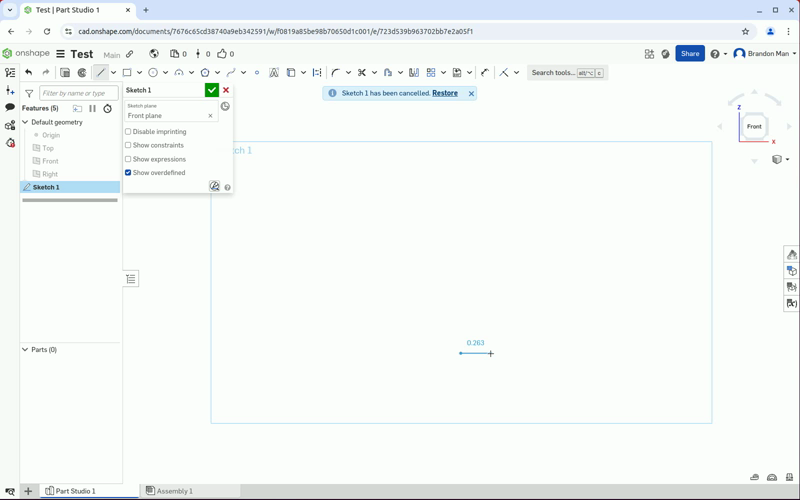
mouse_move(510, 353)
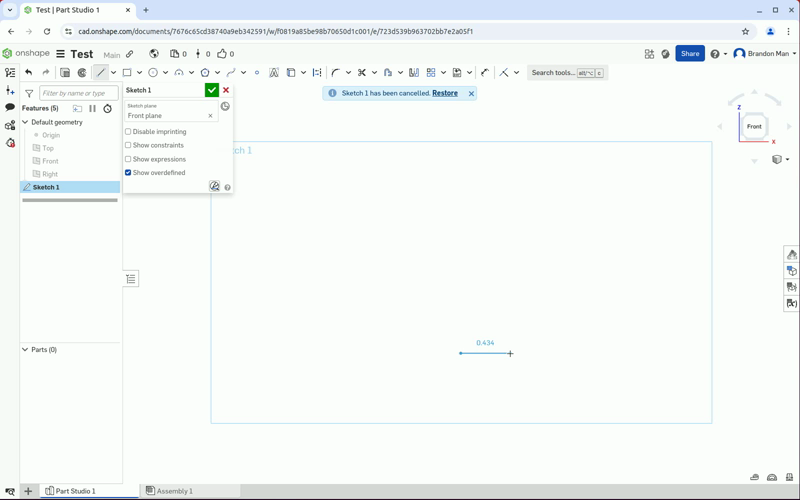
click(510, 353)
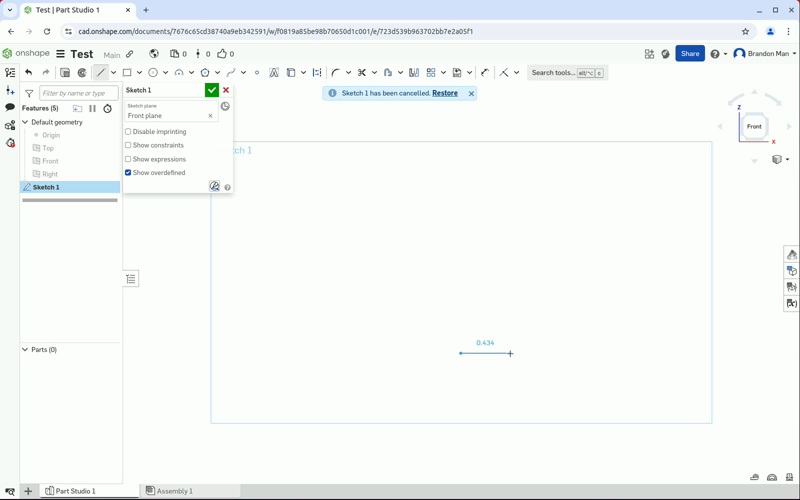
key_up(shift)
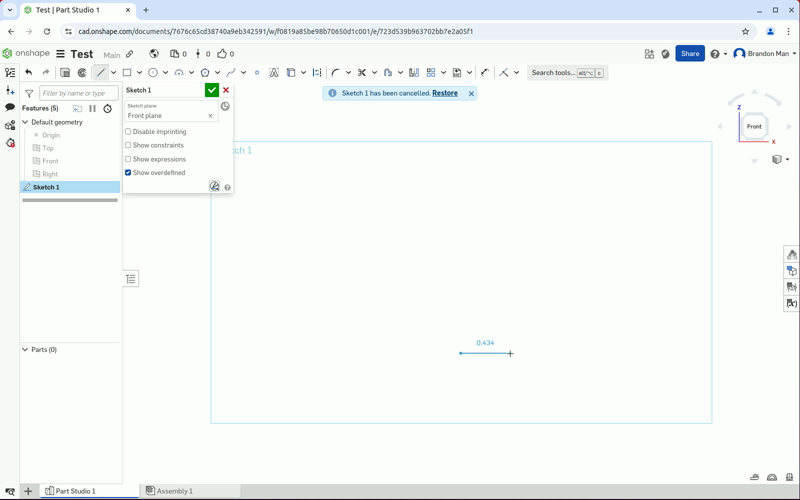
key_down(shift)
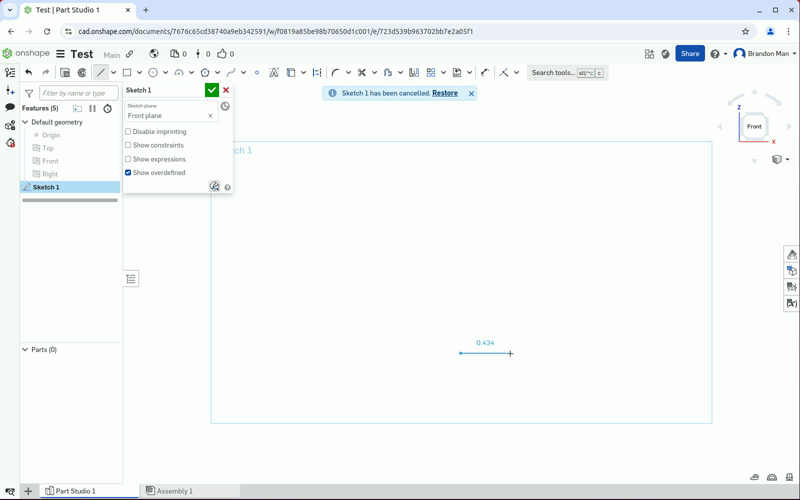
mouse_move(510, 282)
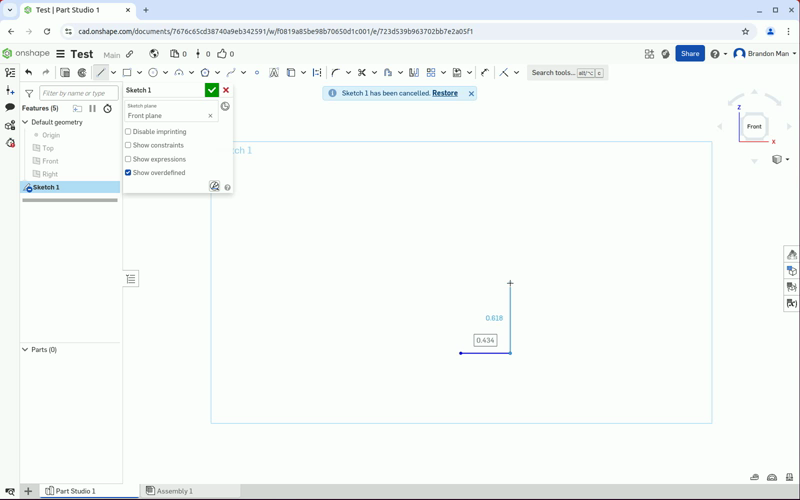
click(510, 282)
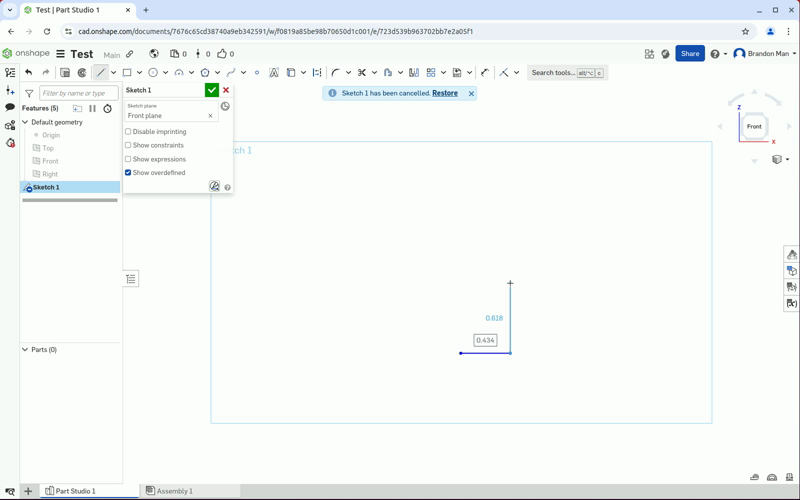
key_up(shift)
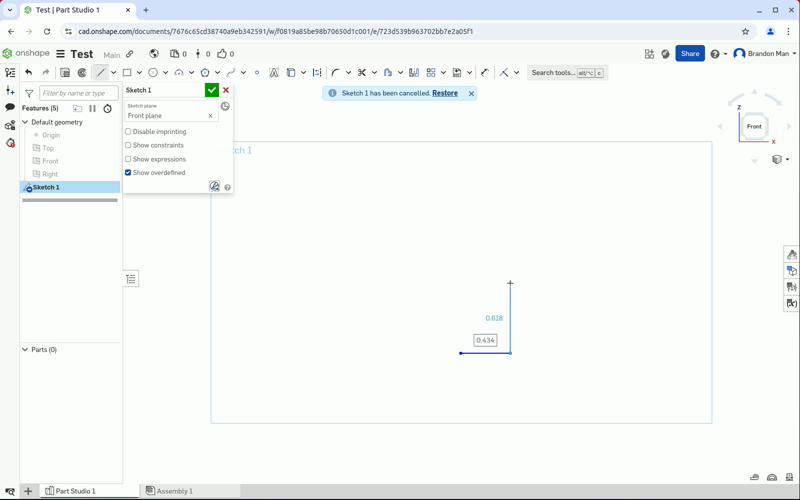
key_down(shift)
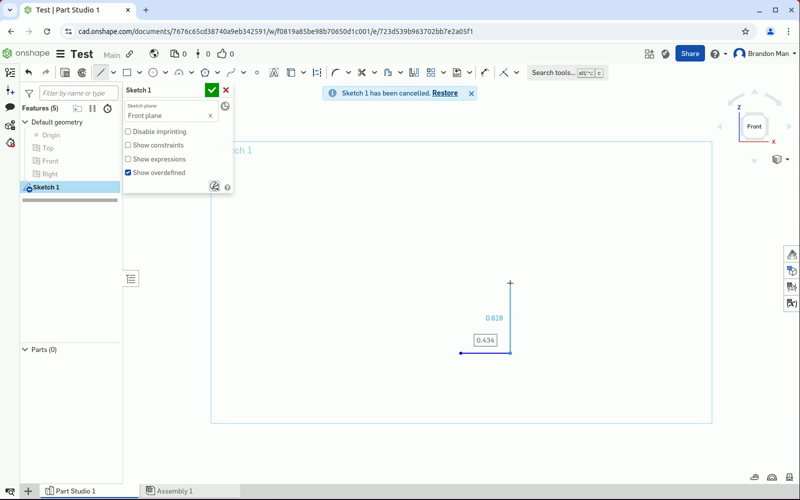
mouse_move(540, 282)
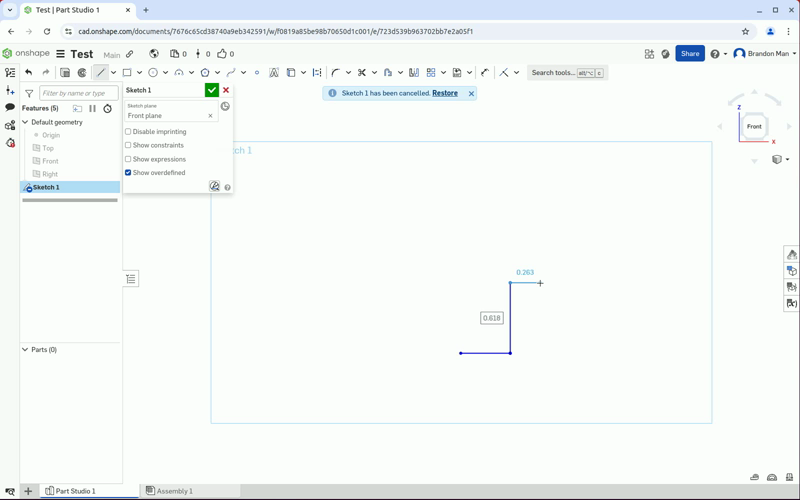
mouse_move(460, 282)
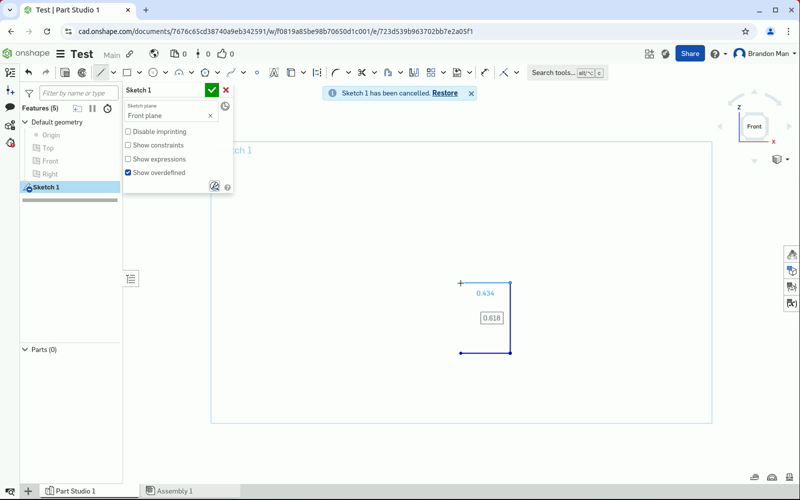
click(460, 282)
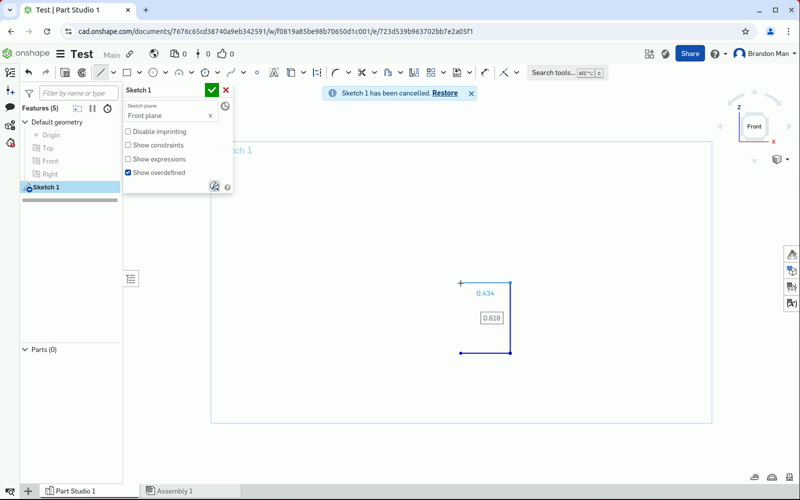
key_up(shift)
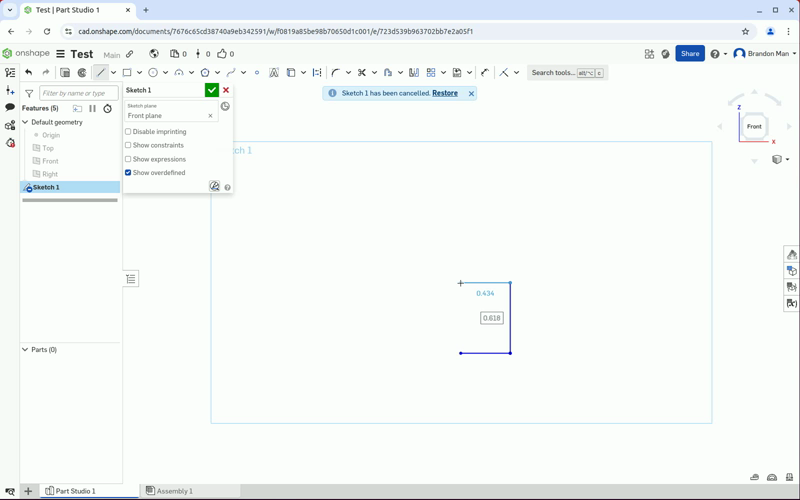
key_down(shift)
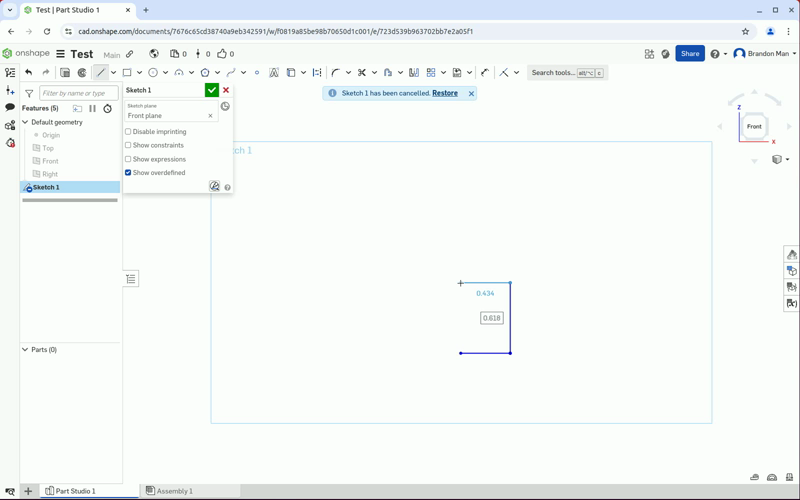
mouse_move(460, 353)
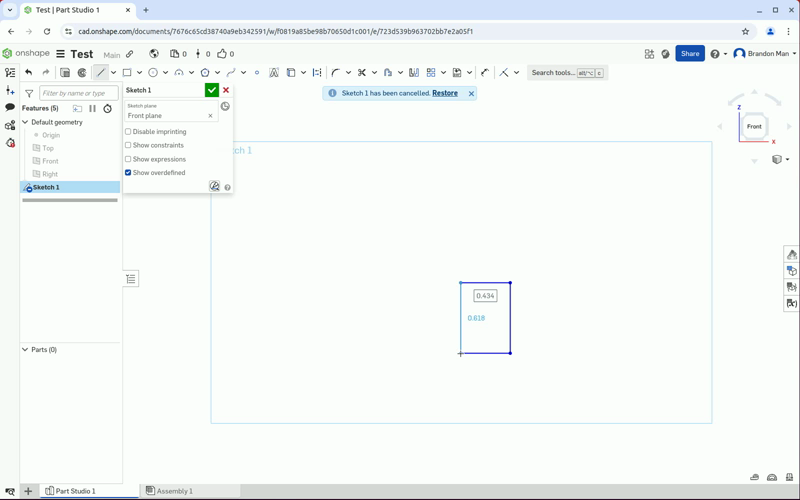
key_up(shift)
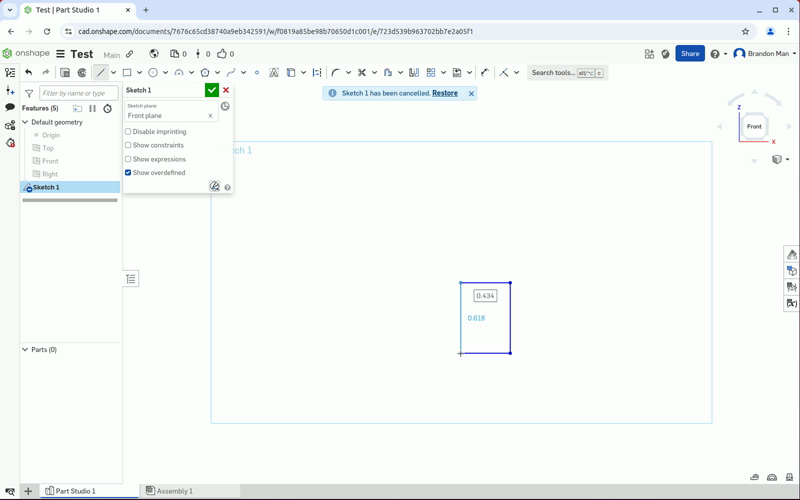
click(460, 353)
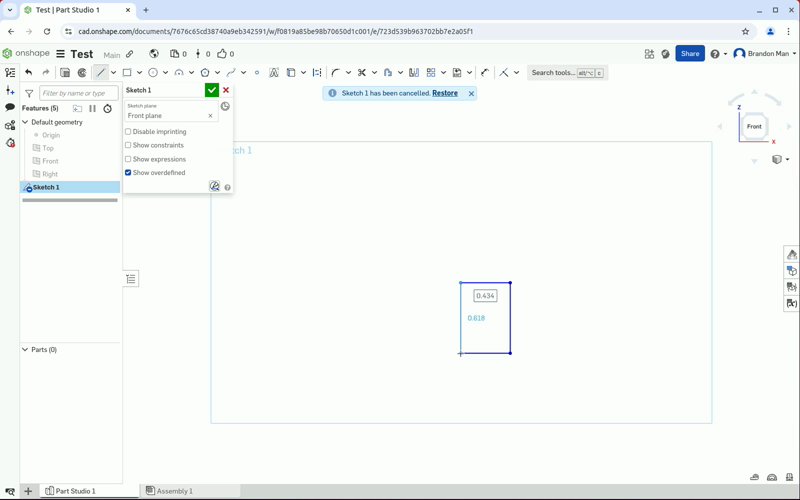
key(esc)
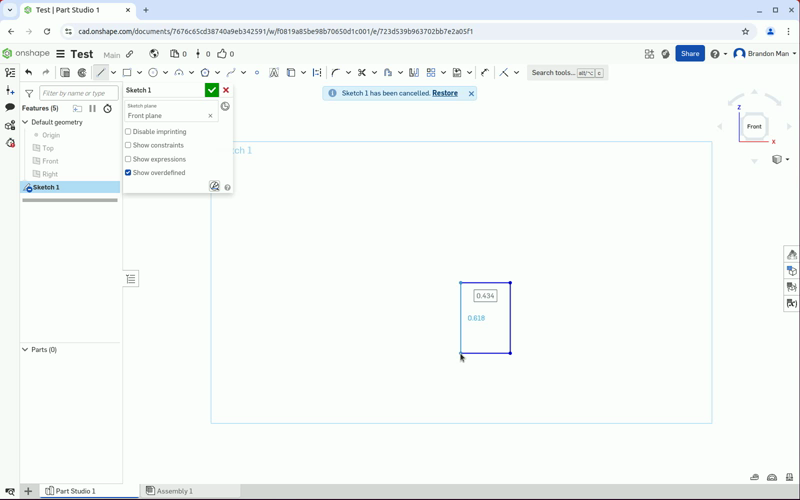
mouse_move(496, 322)
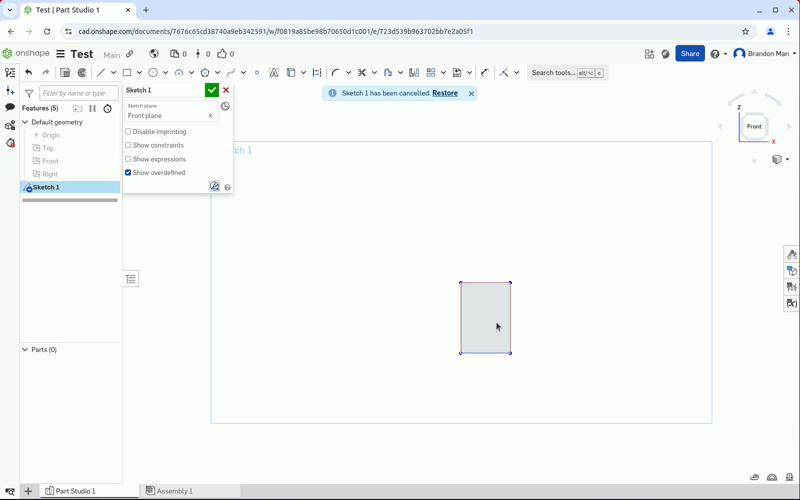
click(496, 322)
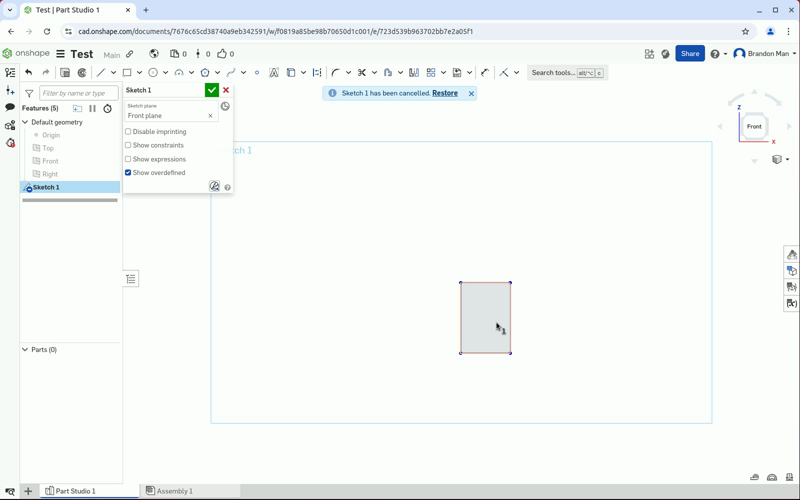
mouse_move(73, 352)
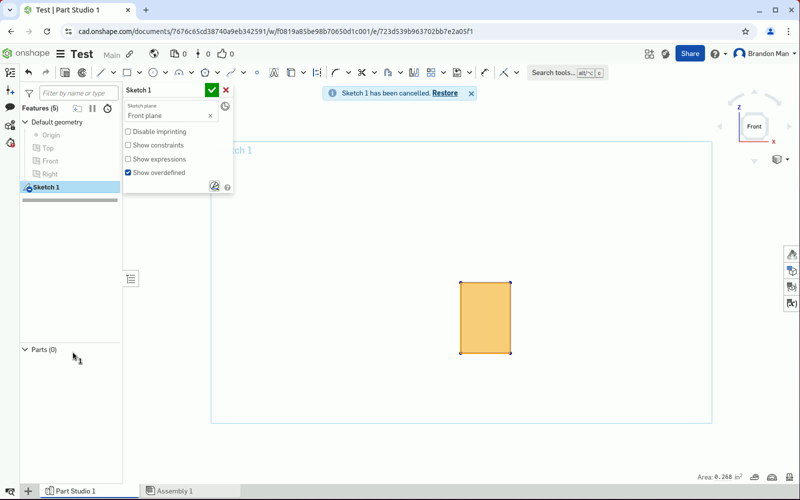
key(shift+y)
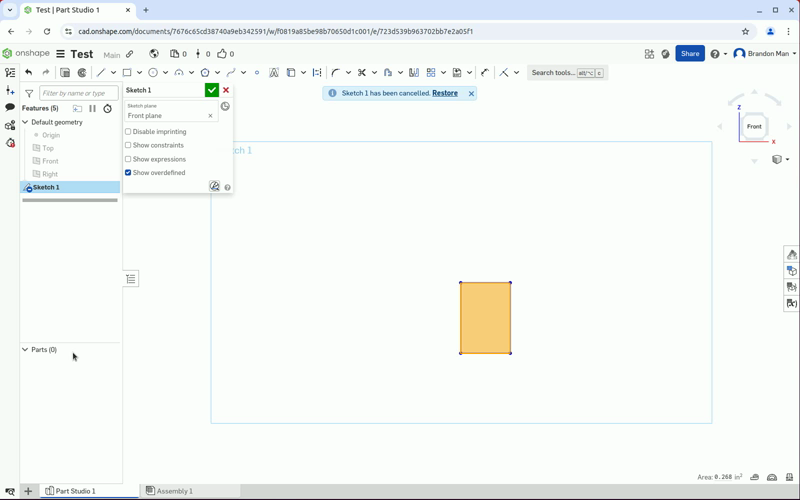
key(shift+e)
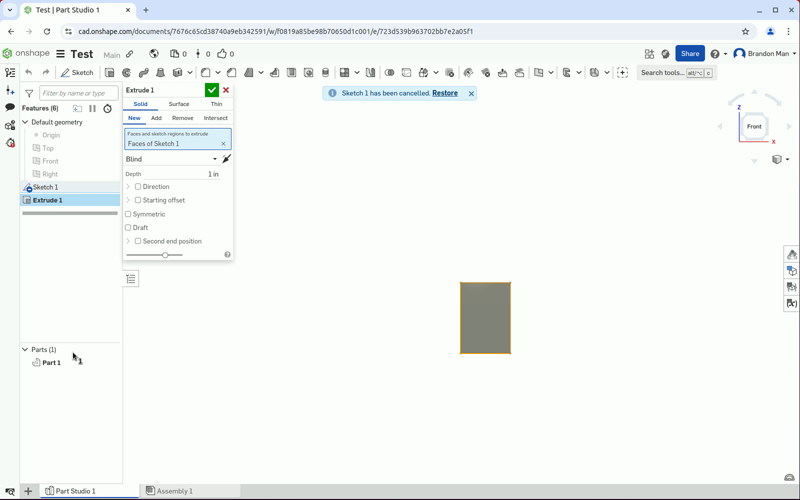
mouse_move(143, 106)
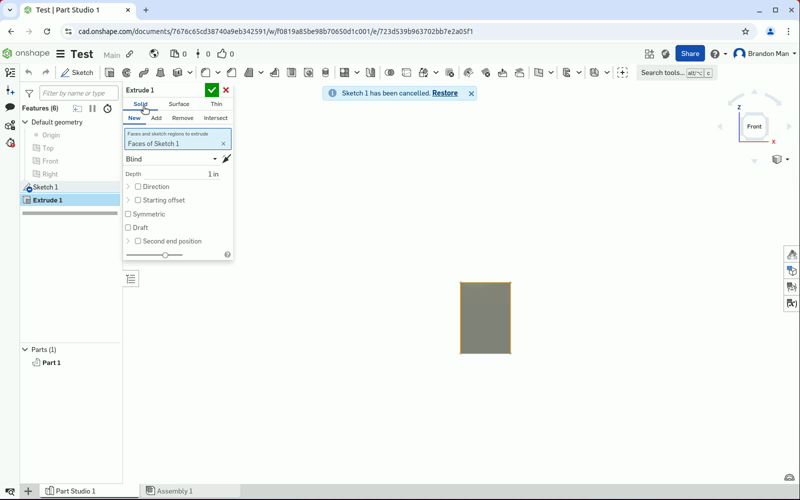
click(143, 106)
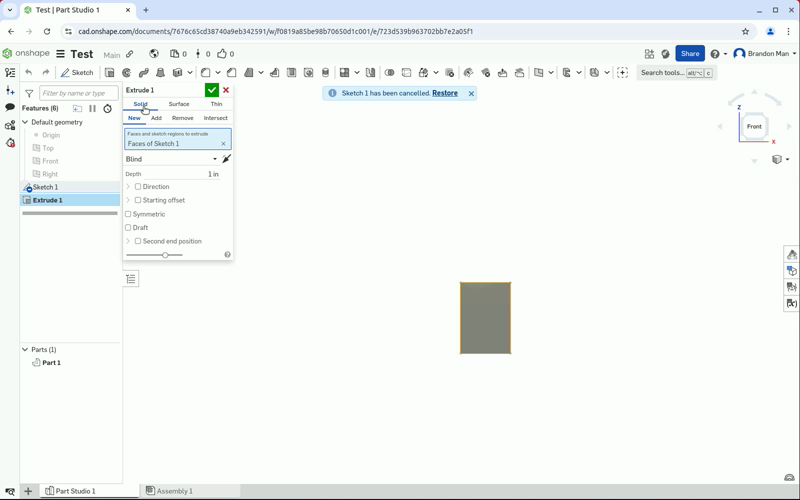
mouse_move(137, 120)
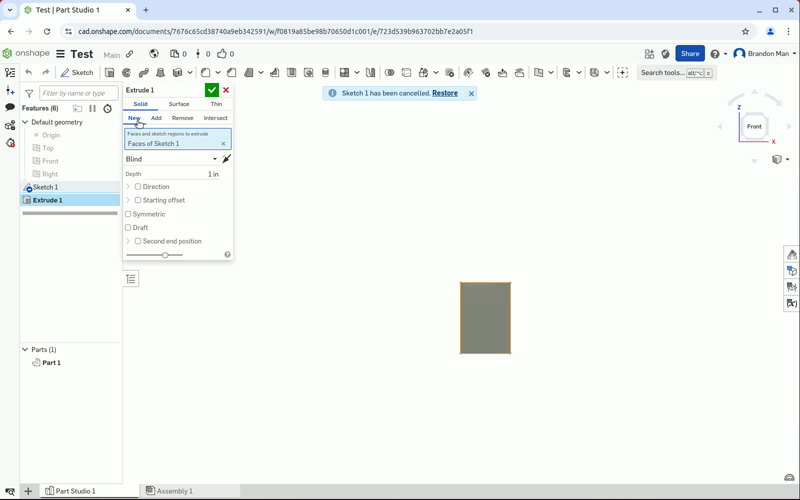
click(137, 120)
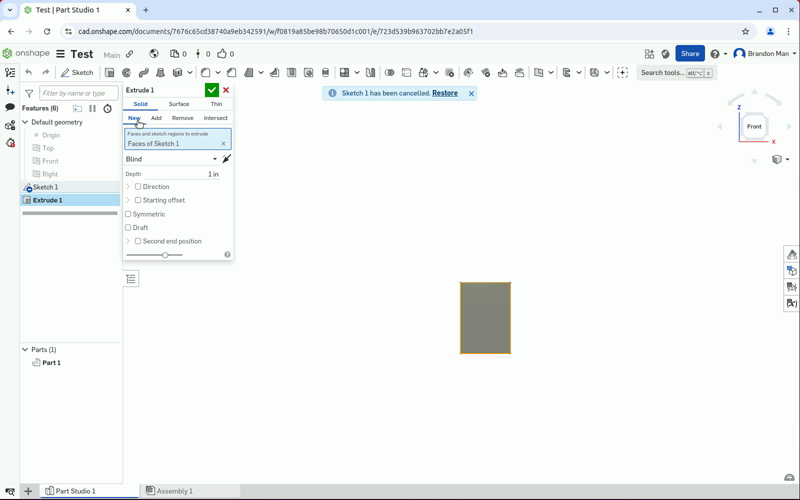
key(tab, 4)
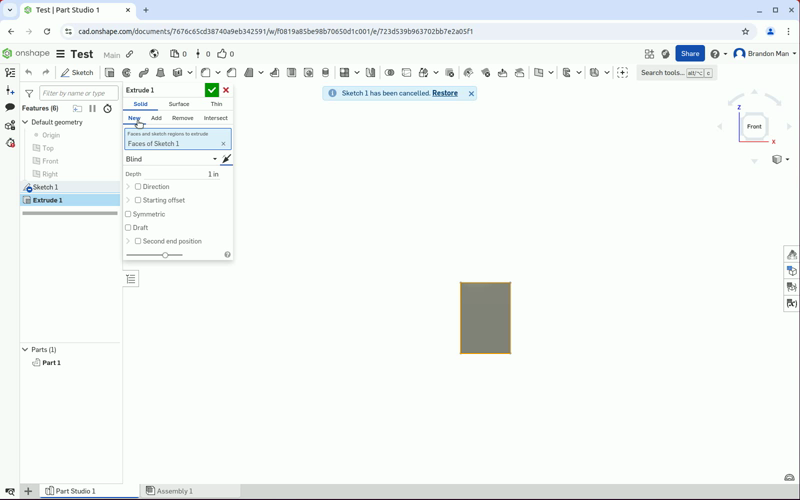
text(0.616)
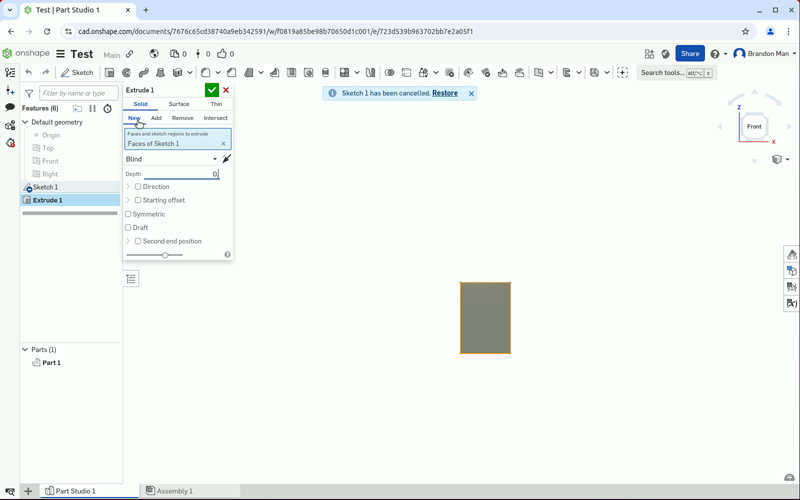
key(enter)
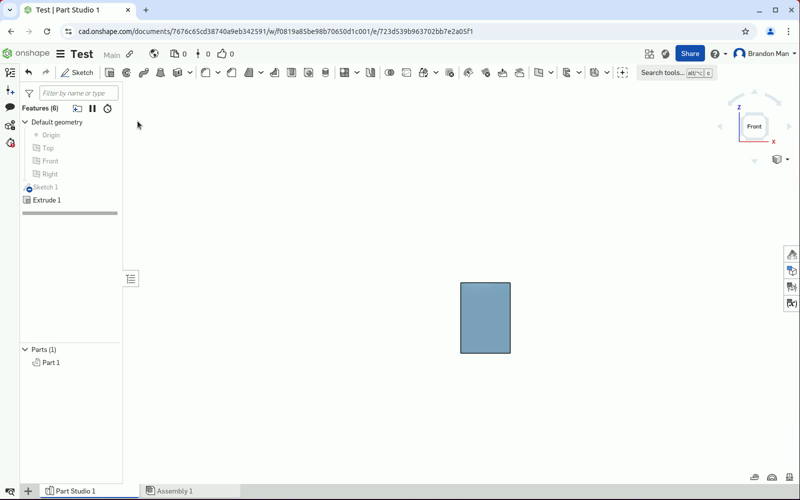
key(shift+h)
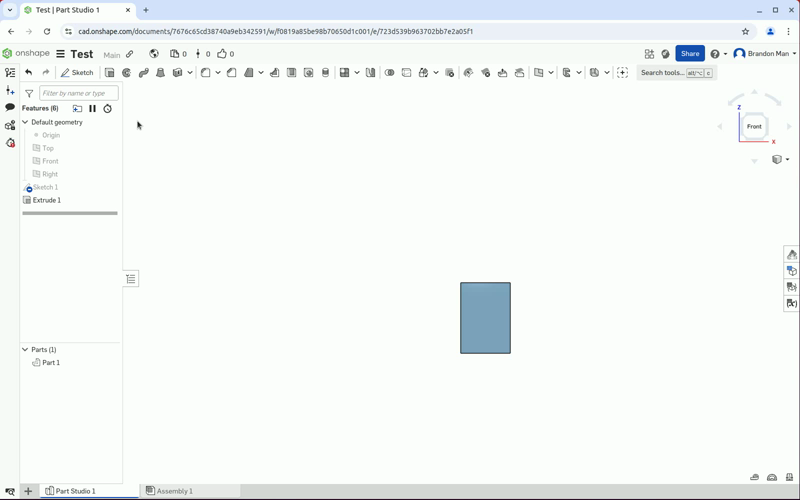
key(shift+h)
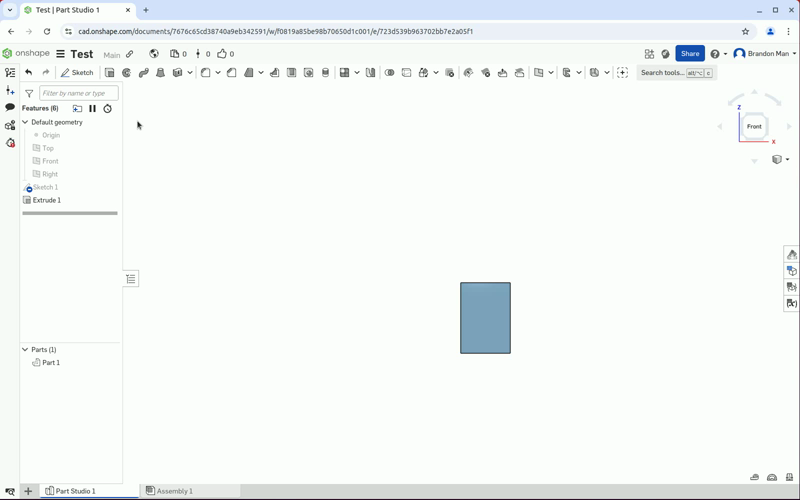
mouse_move(73, 189)
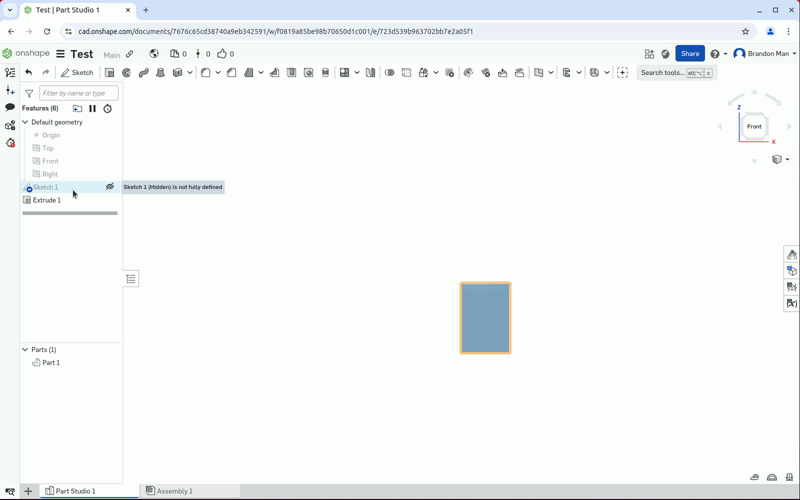
click(73, 189)
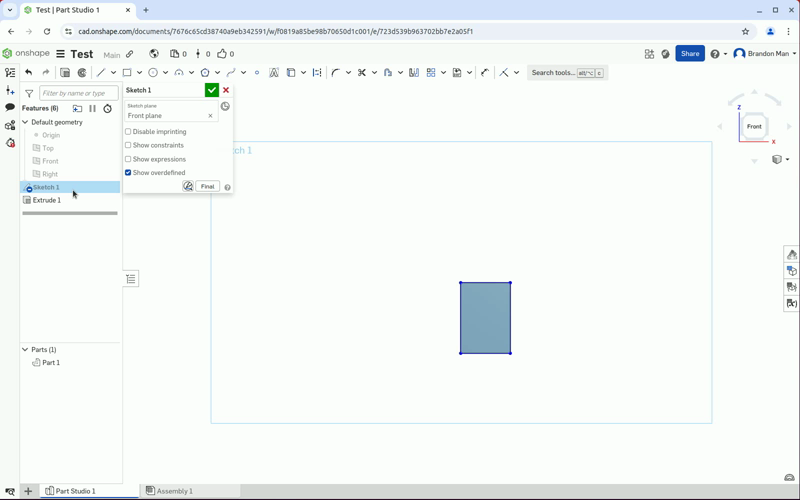
mouse_move(229, 92)
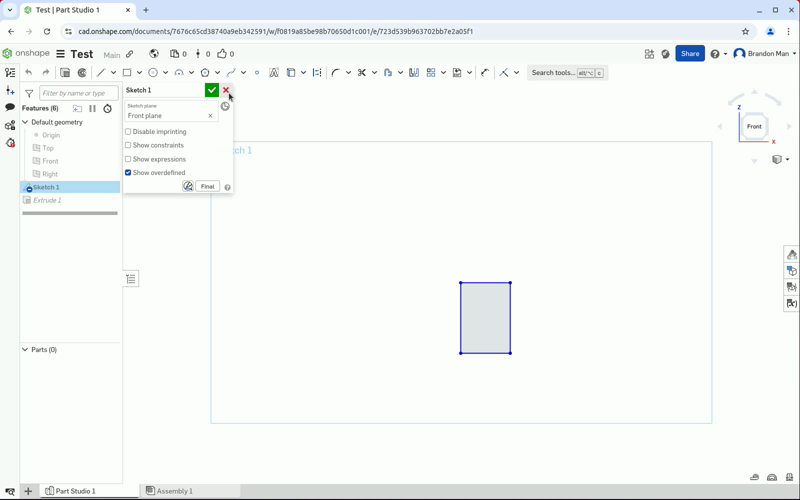
click(229, 92)
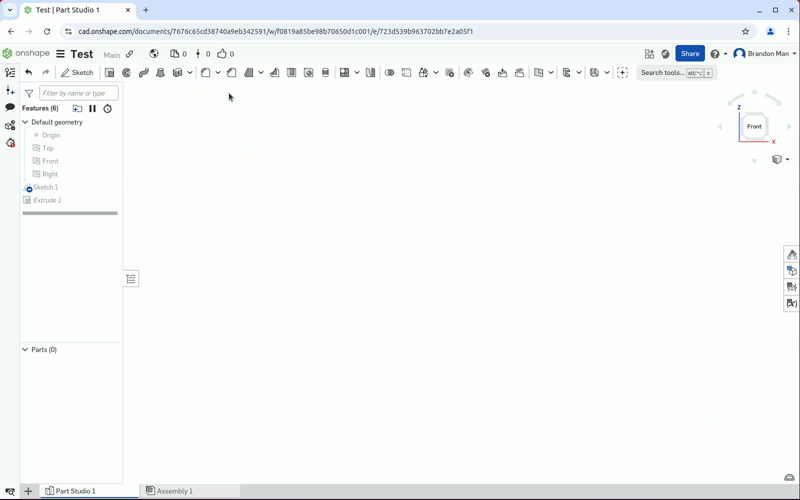
mouse_move(73, 352)
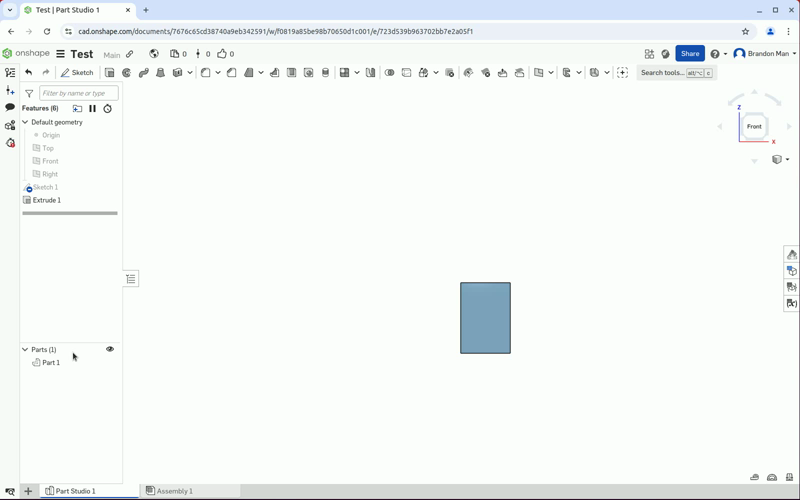
key(y)
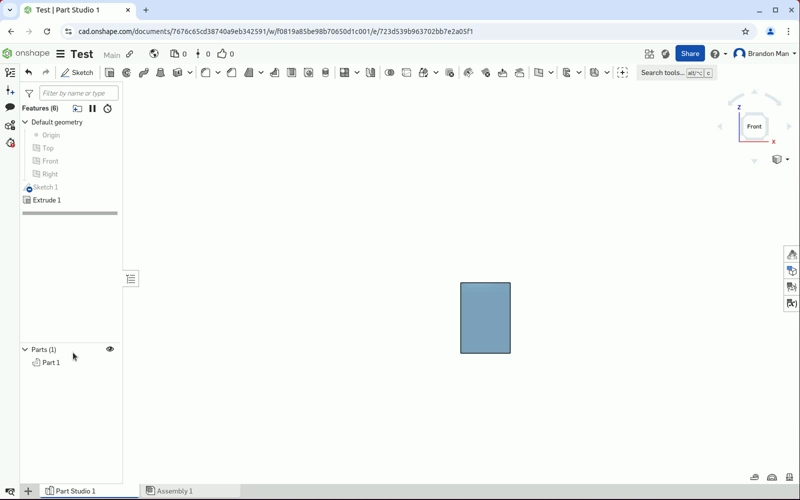
key(shift+p)
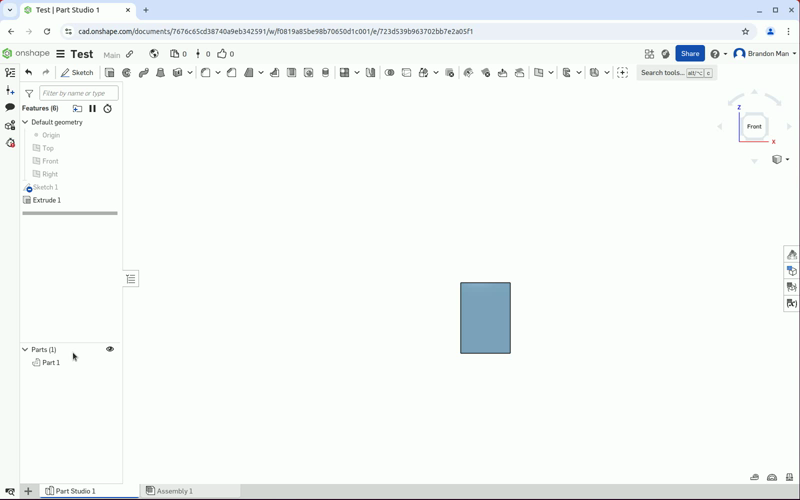
key(space)
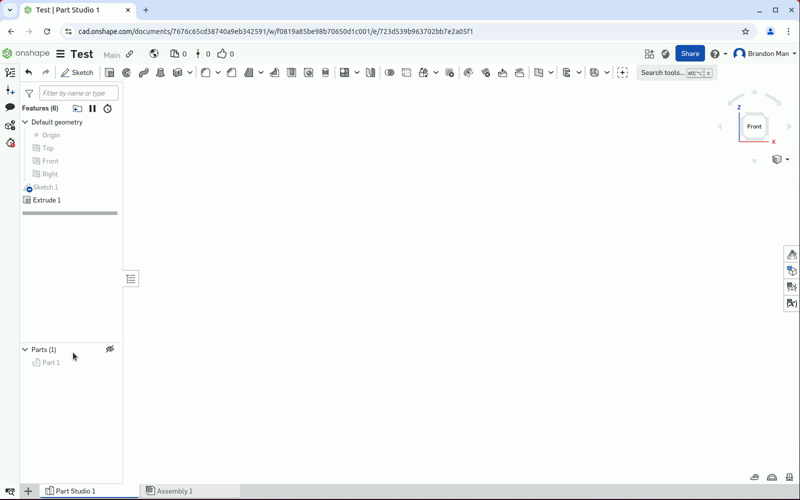
key_down(shift)
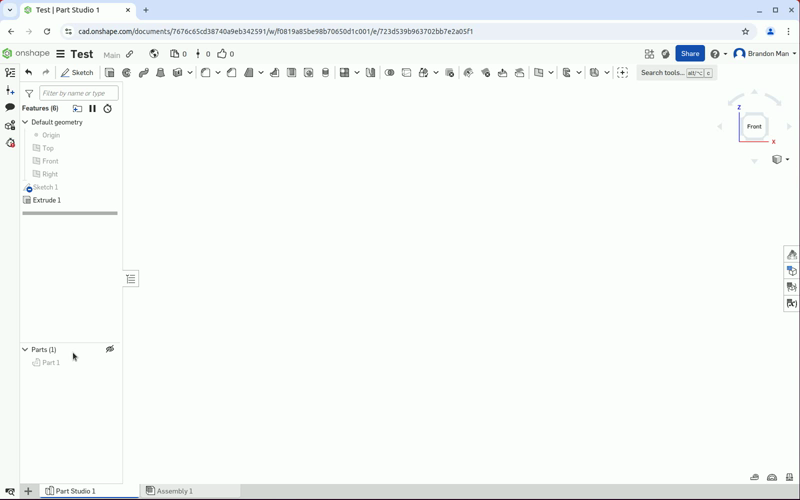
key(left)
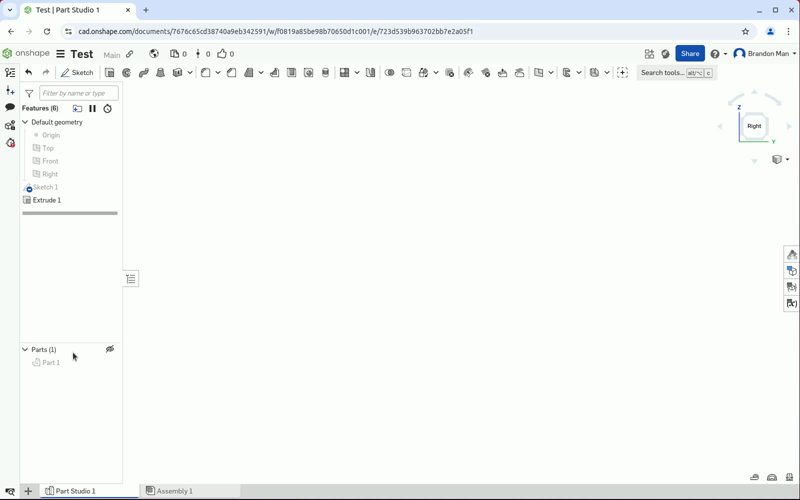
key_up(shift)
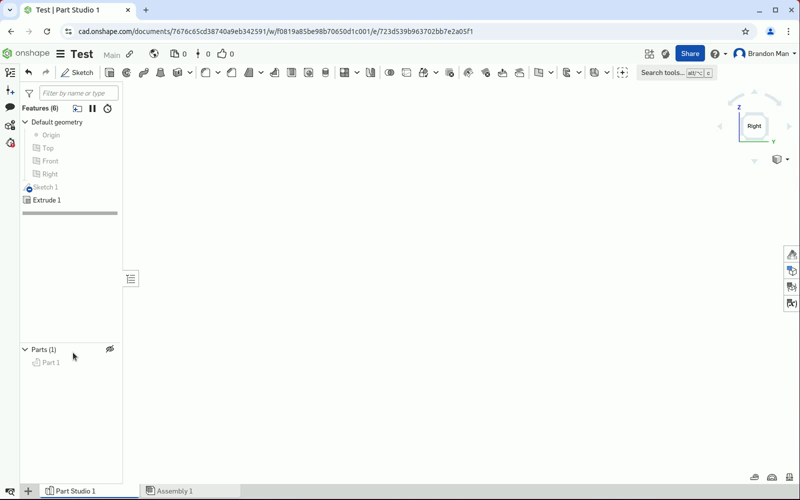
mouse_move(73, 352)
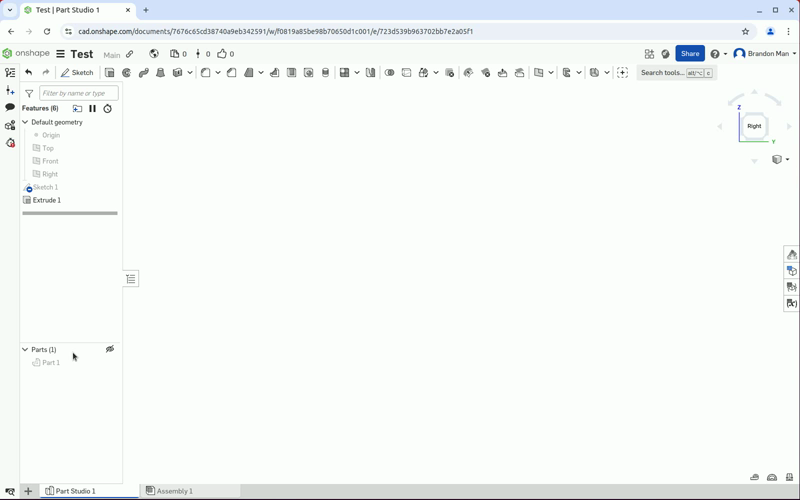
key(shift+y)
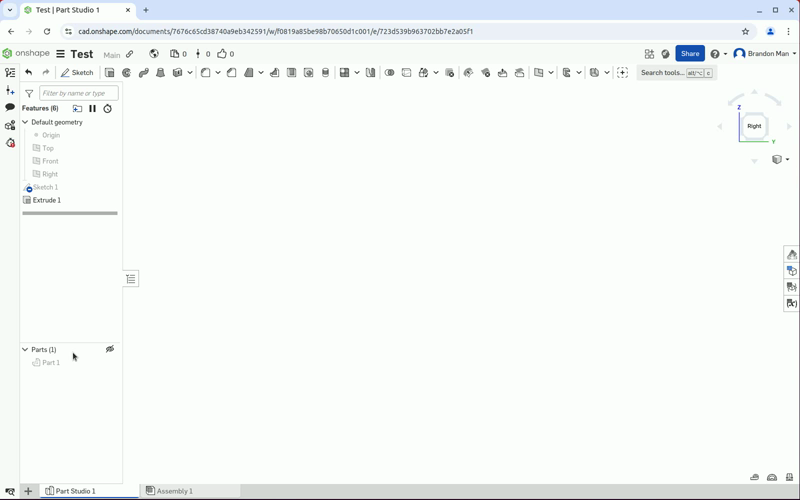
key(shift+s)
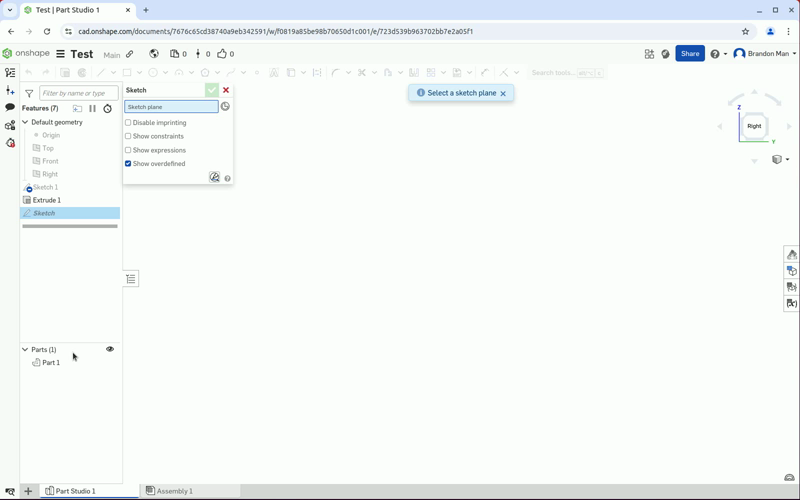
mouse_move(73, 176)
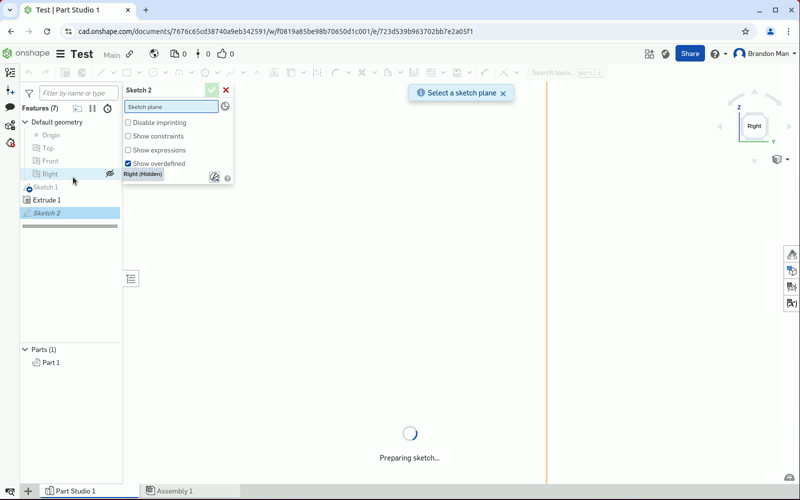
click(73, 176)
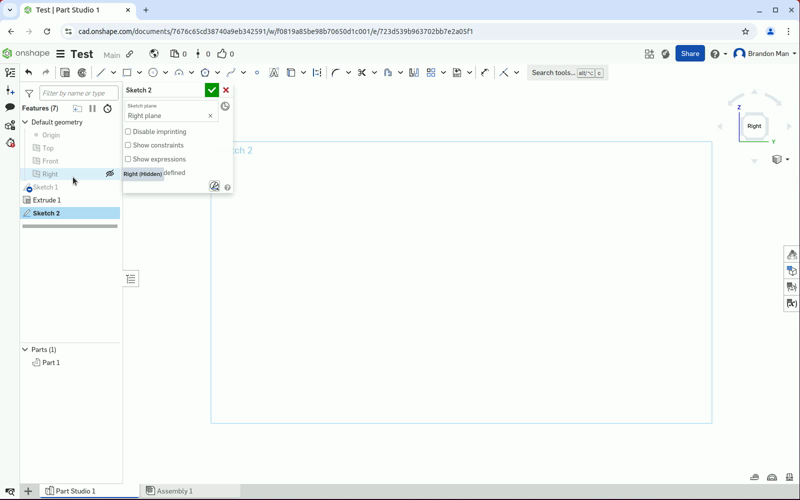
mouse_move(73, 352)
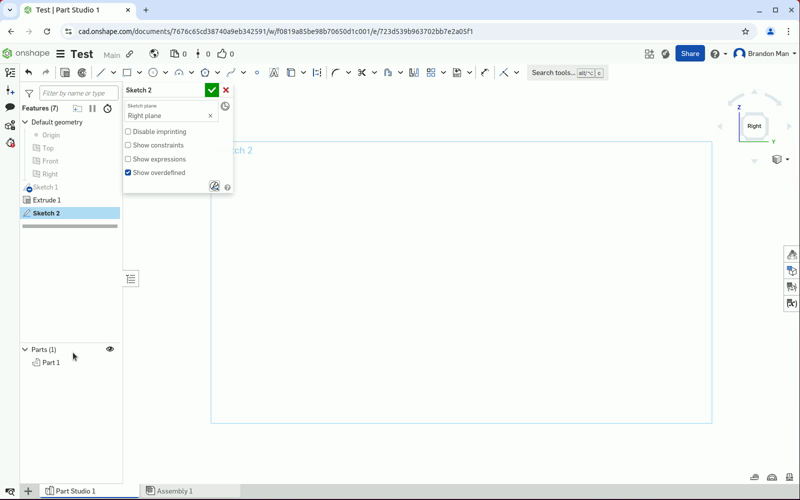
key(y)
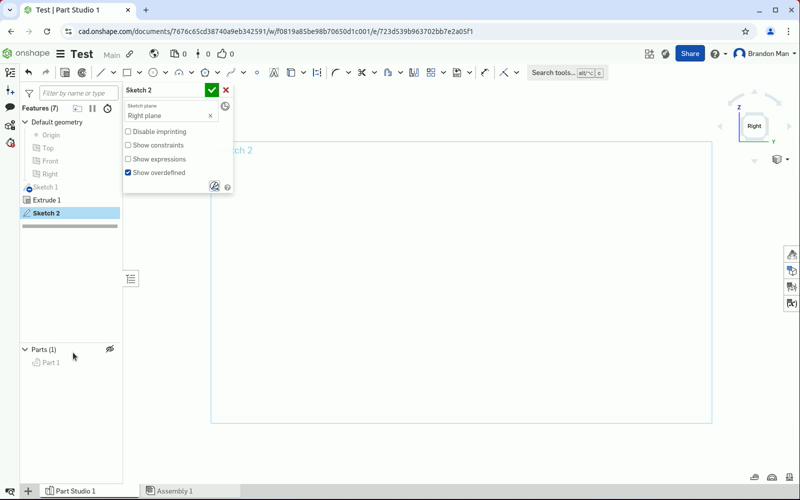
key(l)
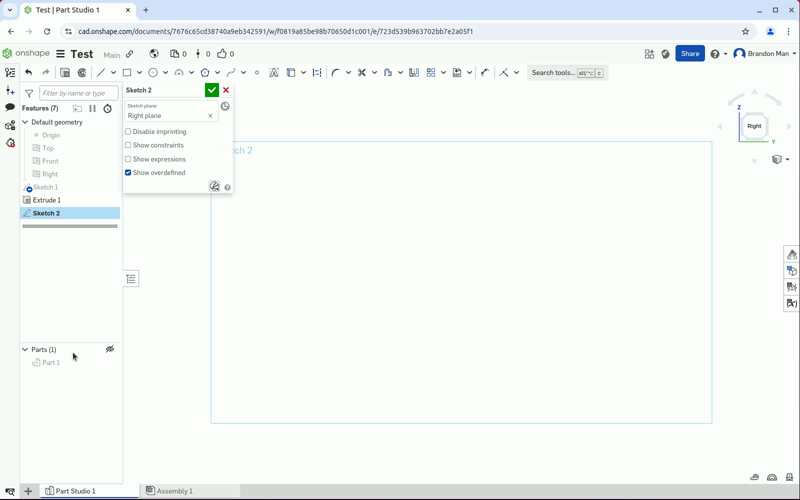
key_down(shift)
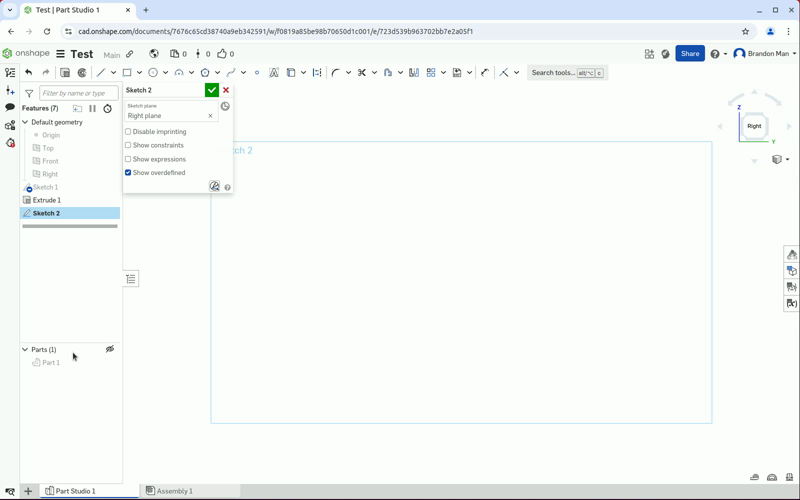
mouse_move(390, 282)
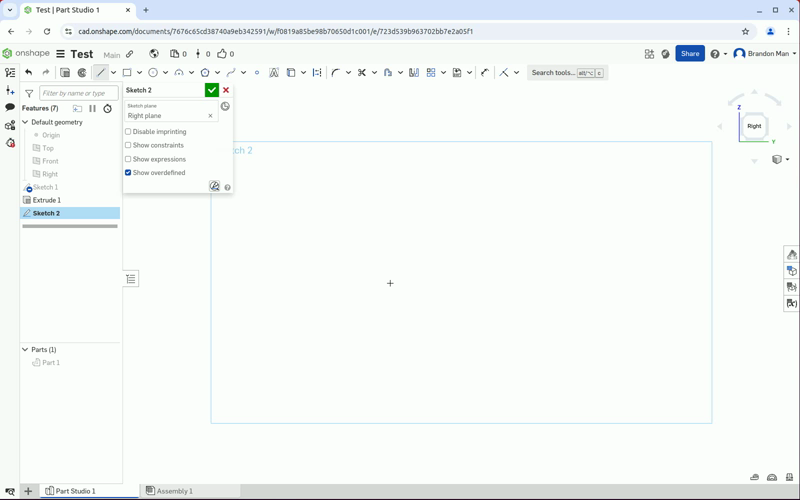
click(390, 282)
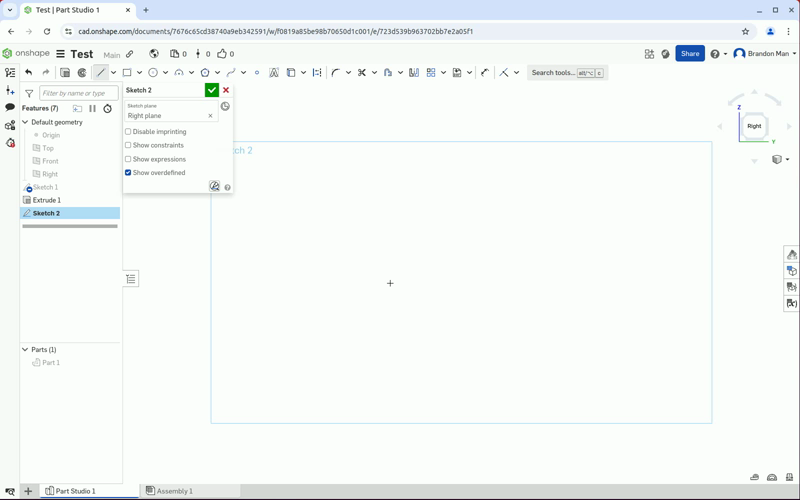
key_up(shift)
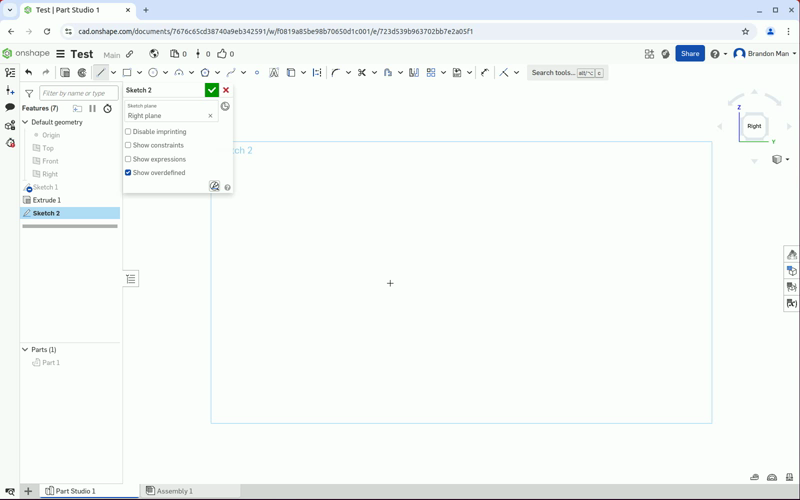
key_down(shift)
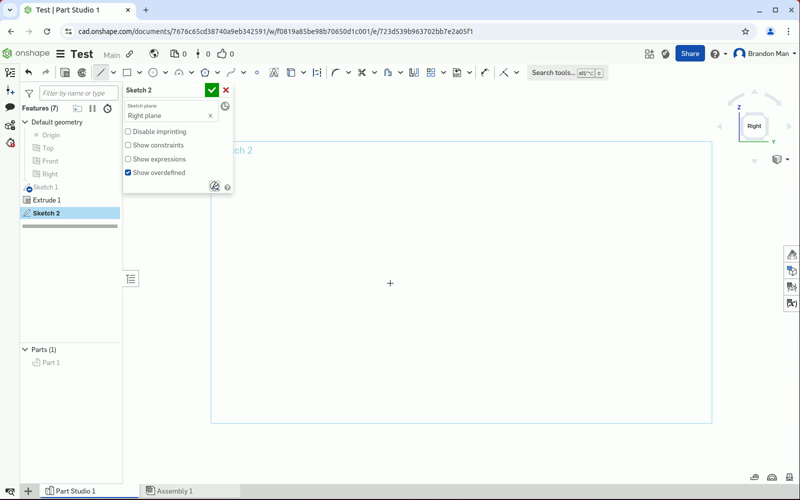
mouse_move(420, 282)
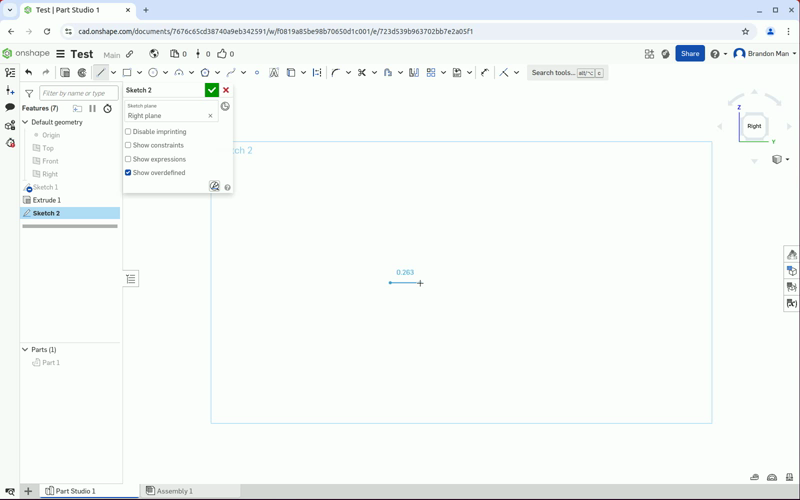
mouse_move(433, 282)
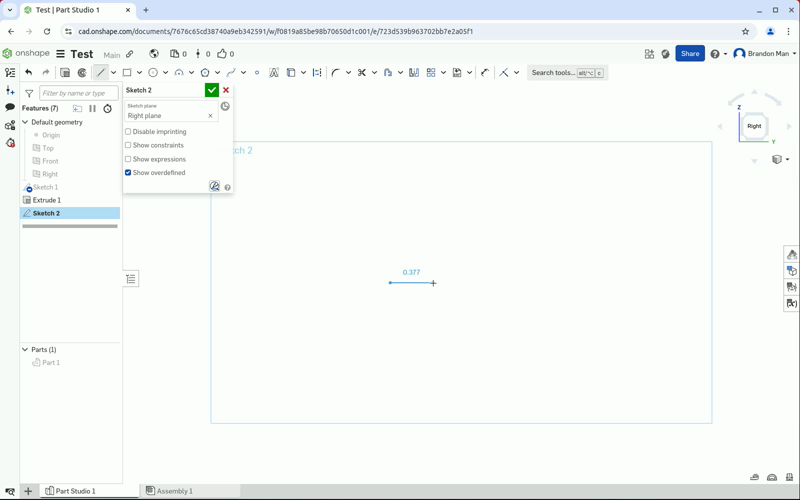
click(433, 282)
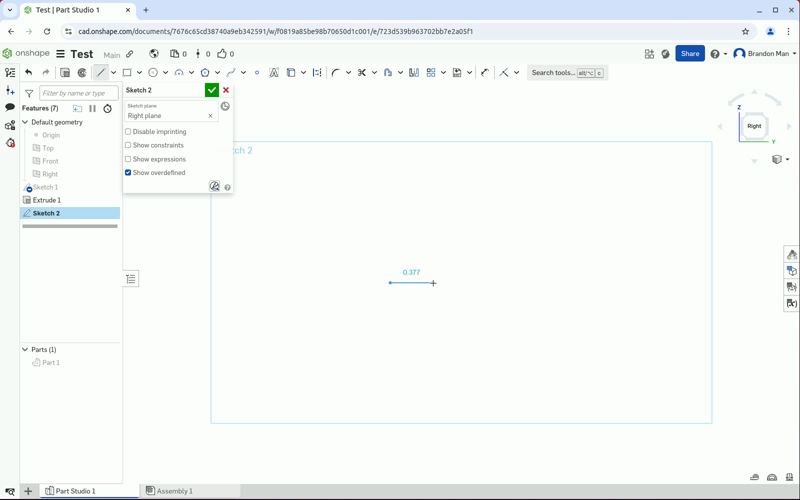
key_up(shift)
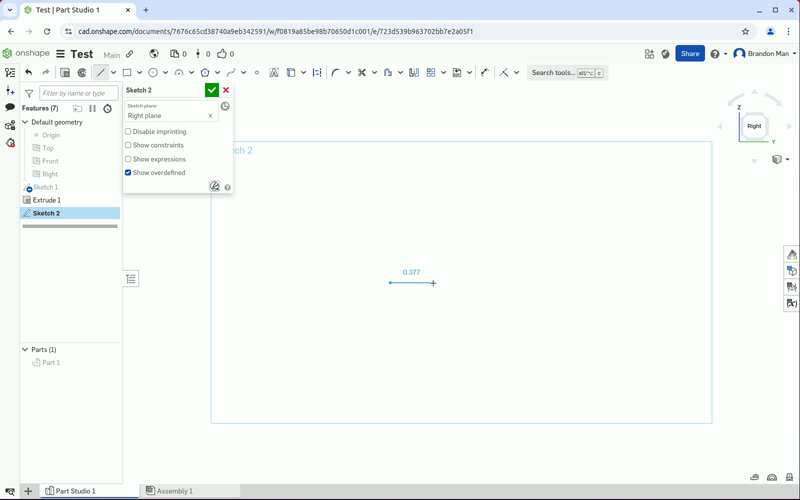
key_down(shift)
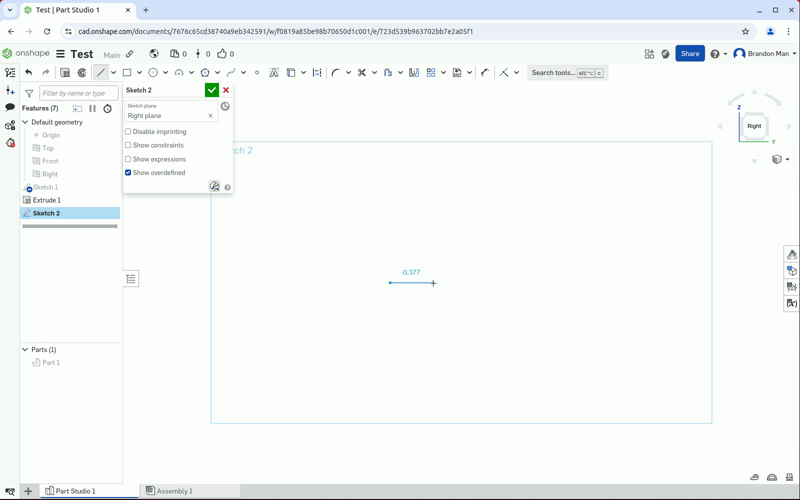
mouse_move(433, 170)
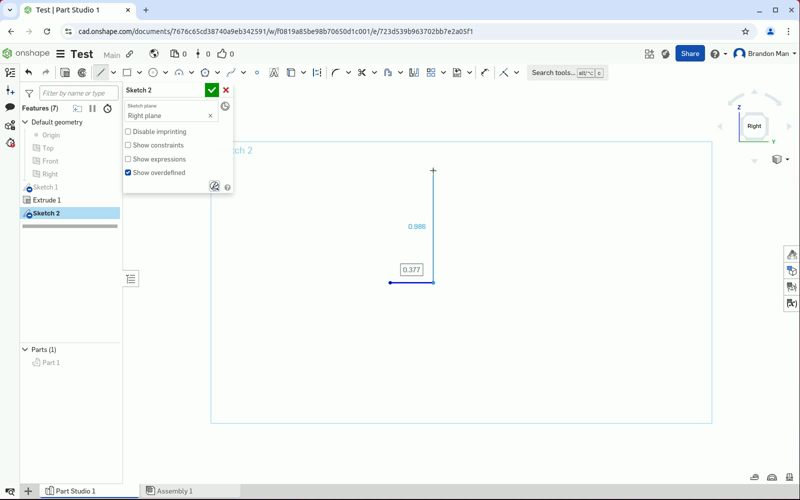
click(433, 170)
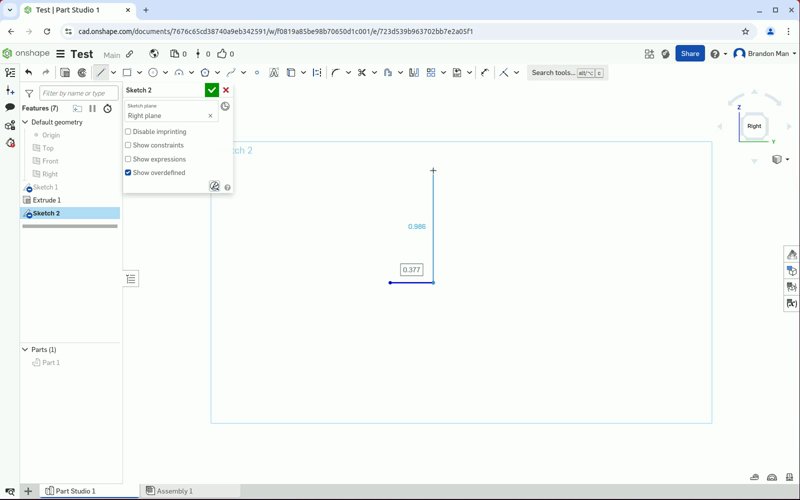
key_up(shift)
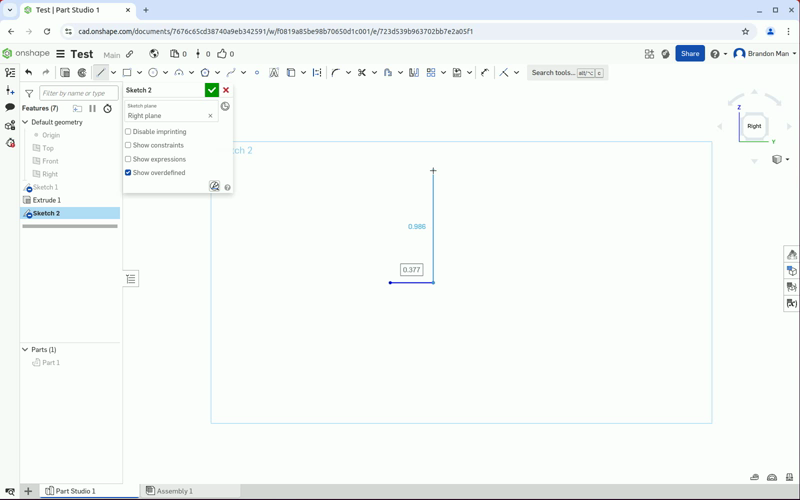
key_down(shift)
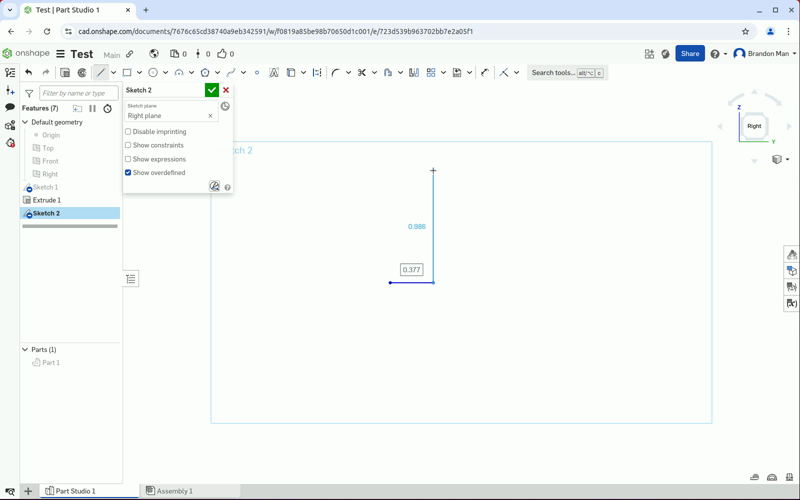
mouse_move(463, 170)
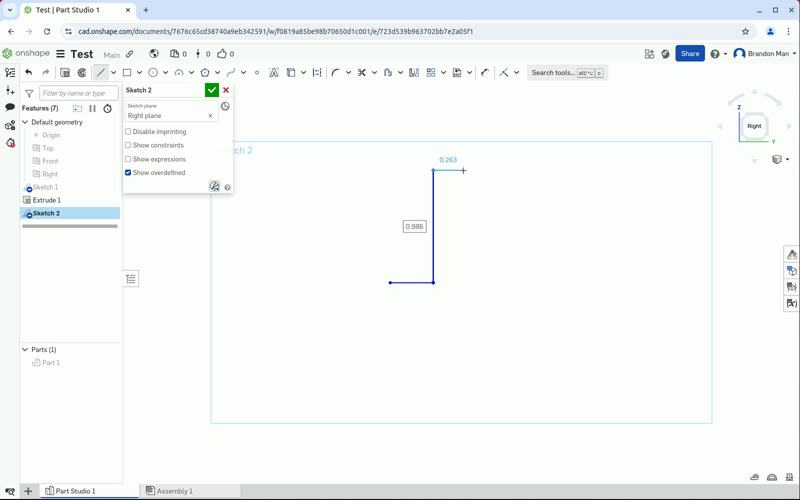
mouse_move(390, 170)
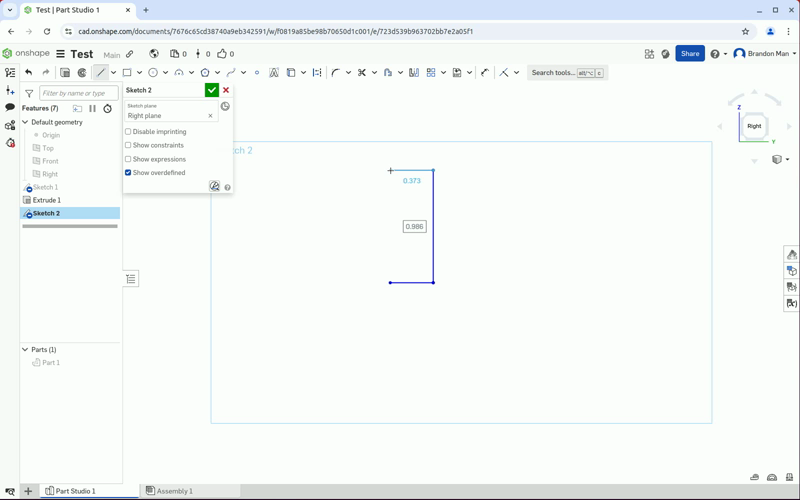
click(390, 170)
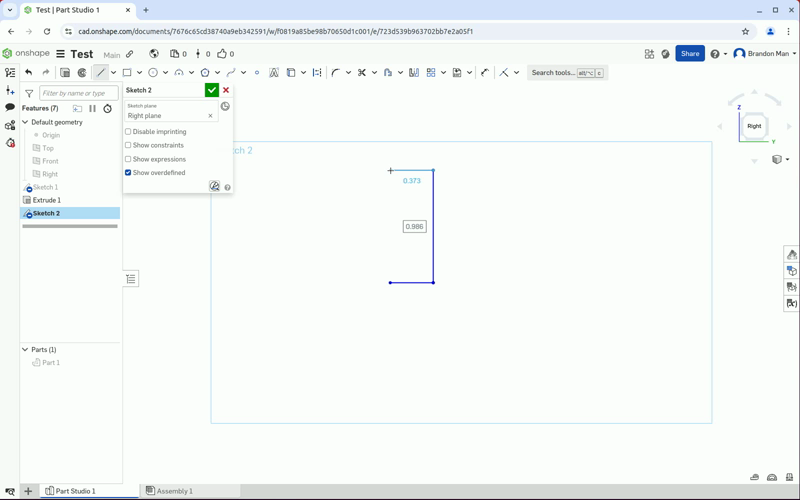
key_up(shift)
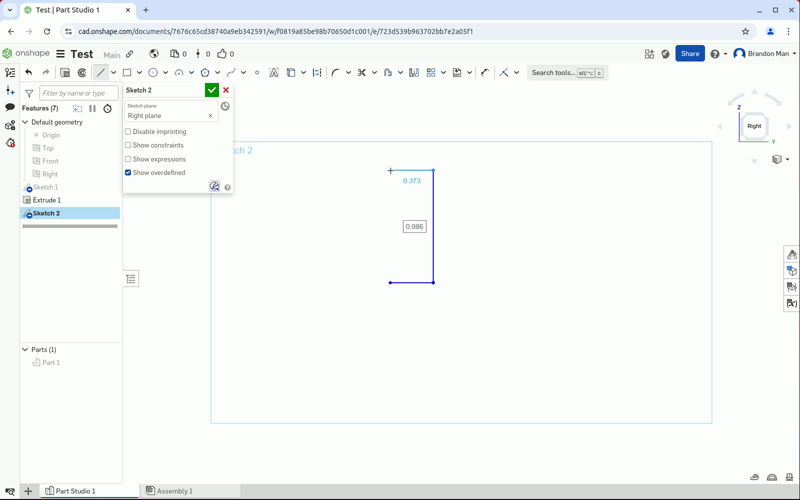
key_down(shift)
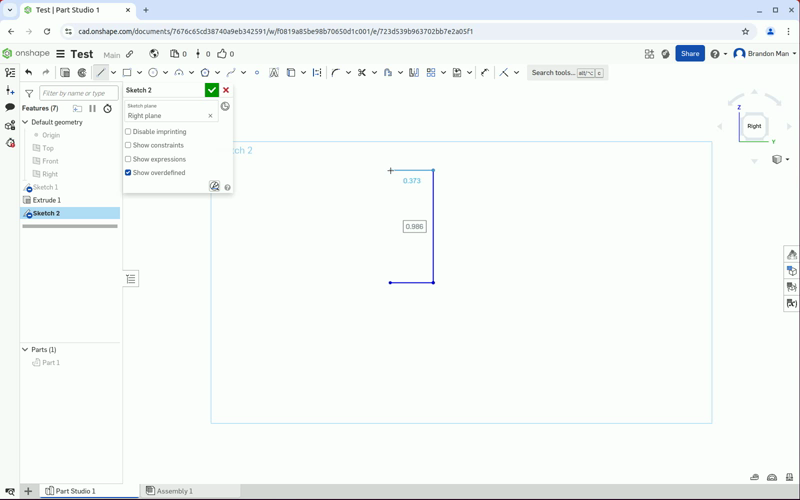
mouse_move(390, 282)
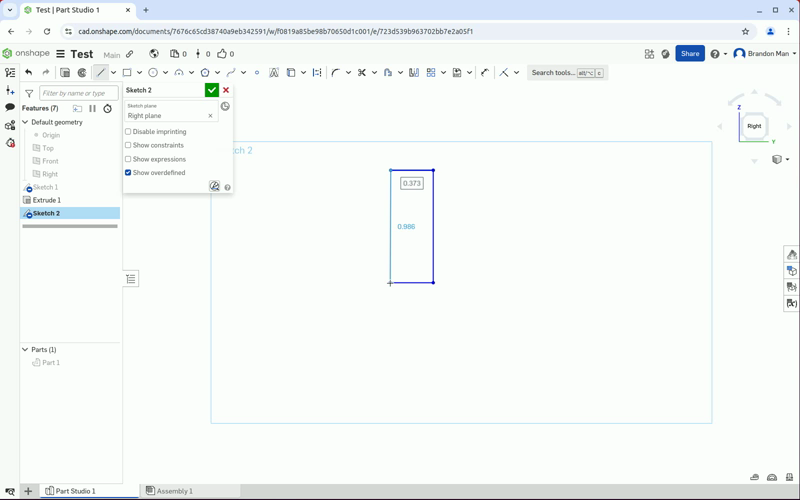
key_up(shift)
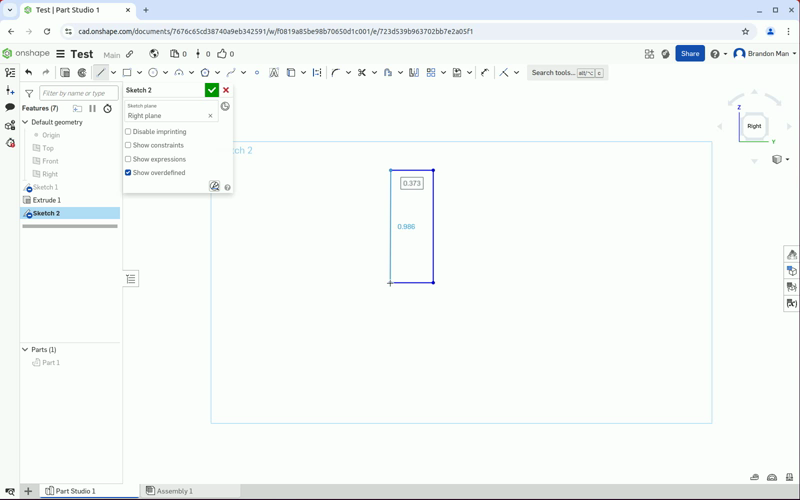
click(390, 282)
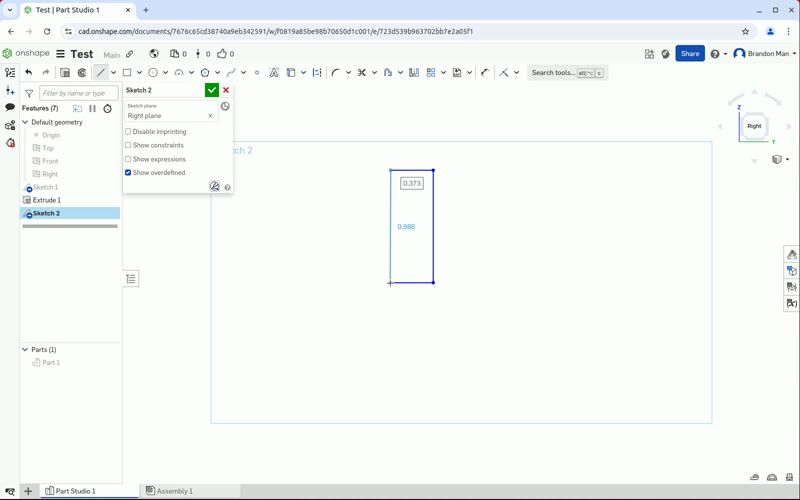
key(esc)
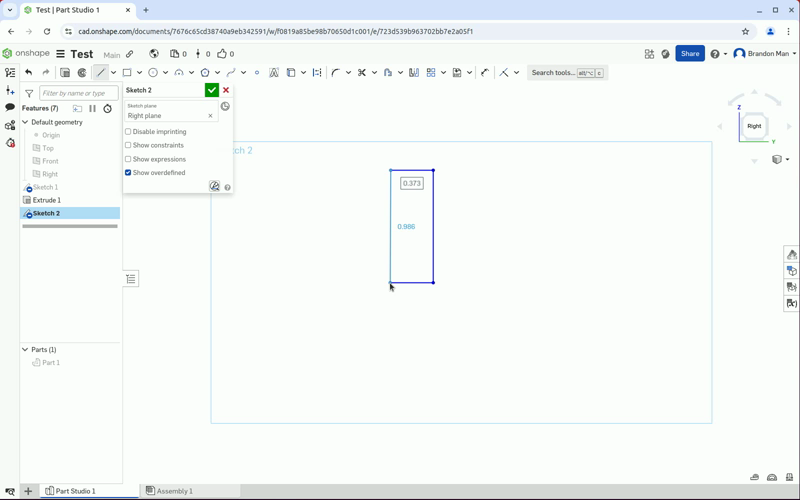
mouse_move(410, 231)
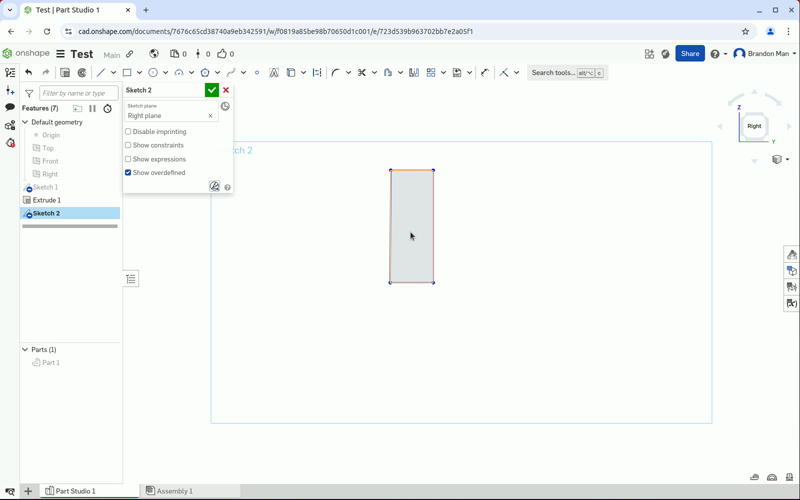
click(410, 231)
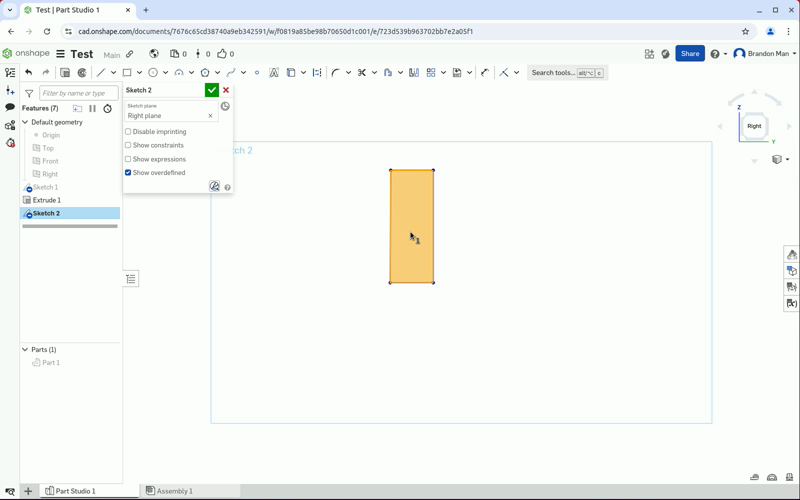
mouse_move(73, 352)
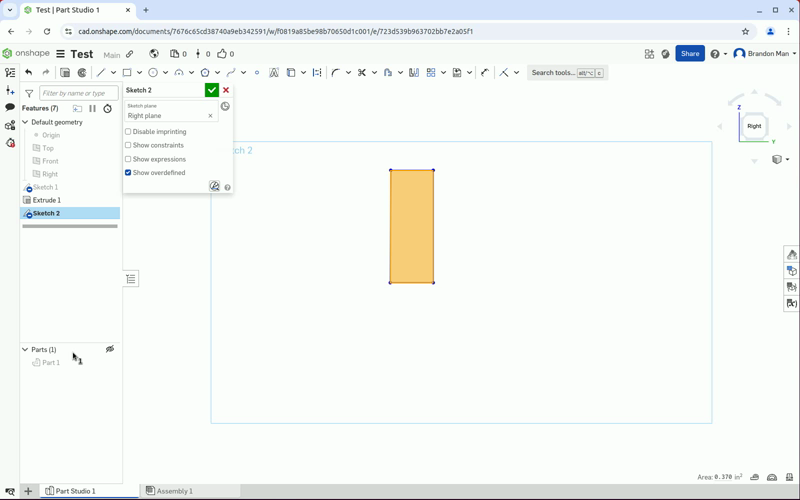
key(shift+y)
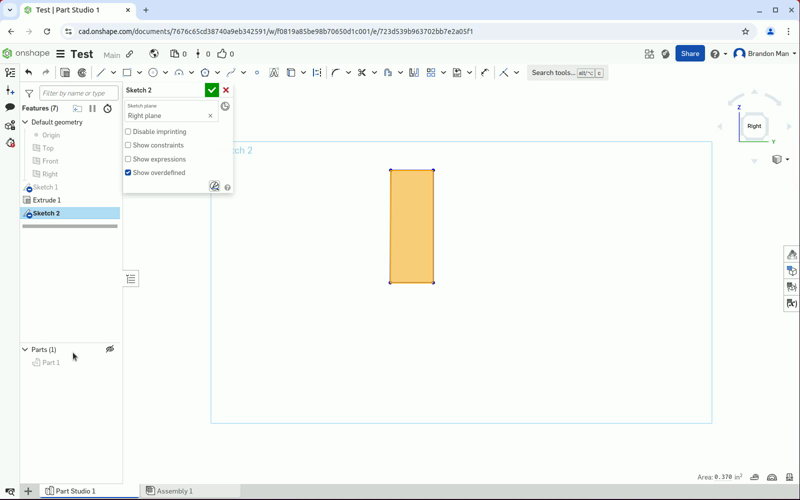
key(shift+e)
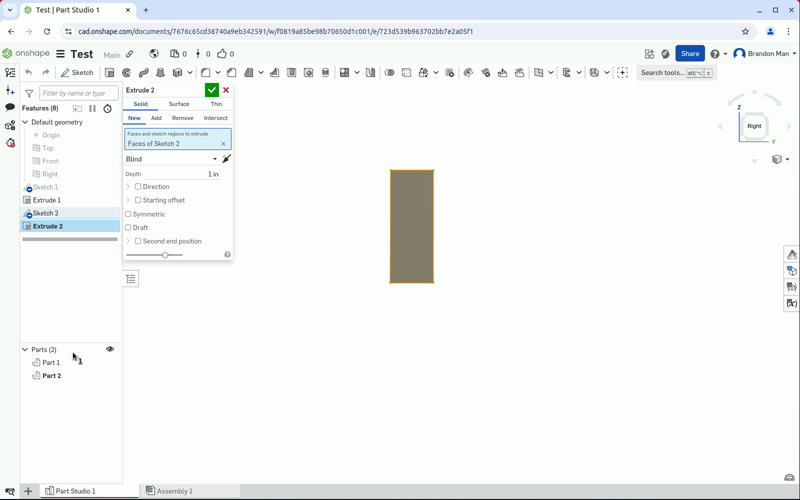
mouse_move(143, 106)
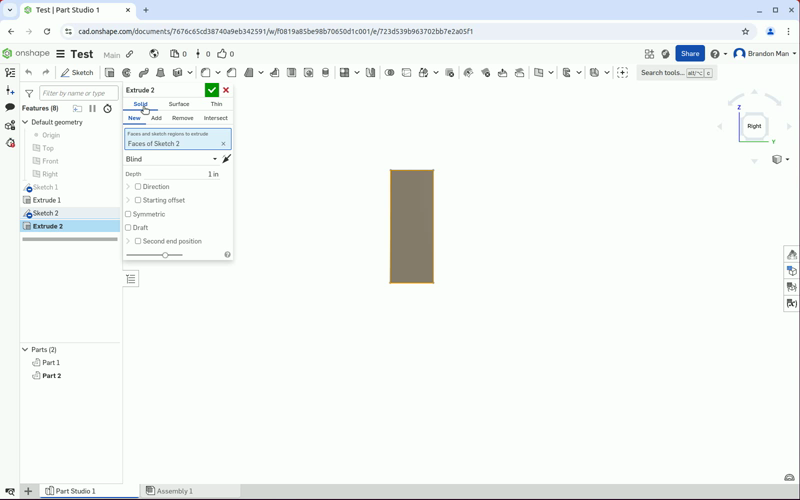
click(143, 106)
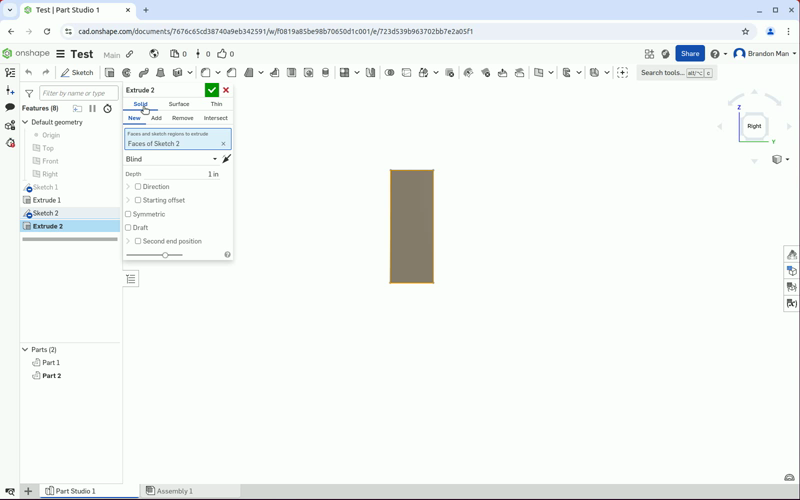
mouse_move(137, 120)
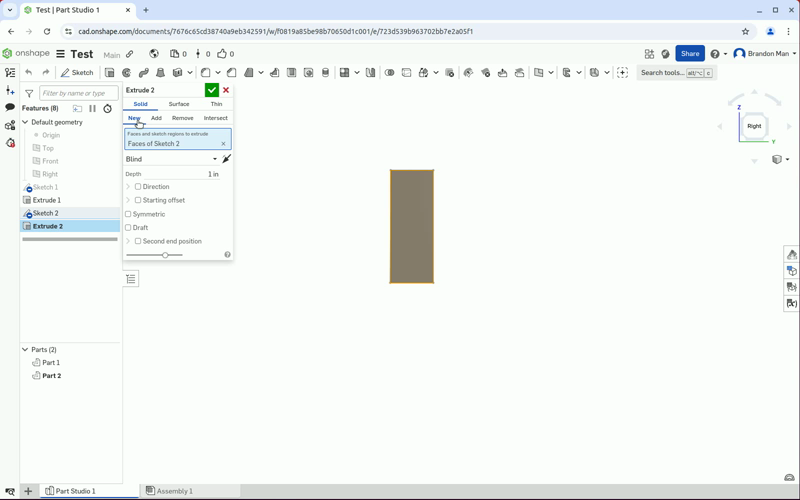
click(137, 120)
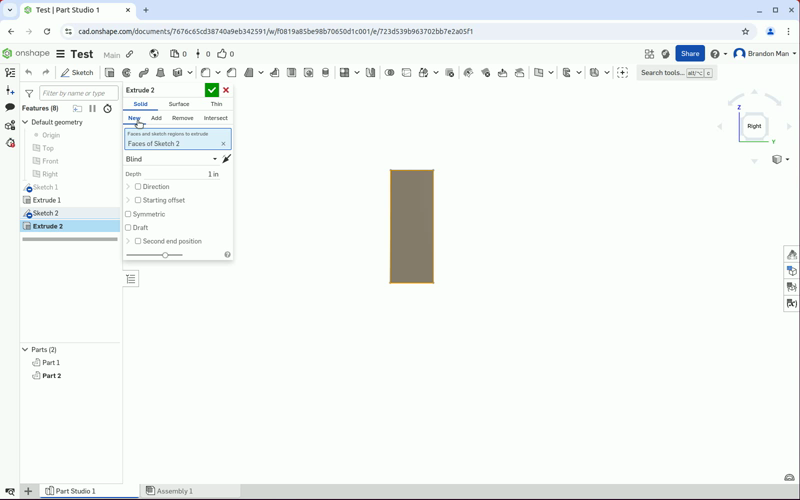
key(tab, 4)
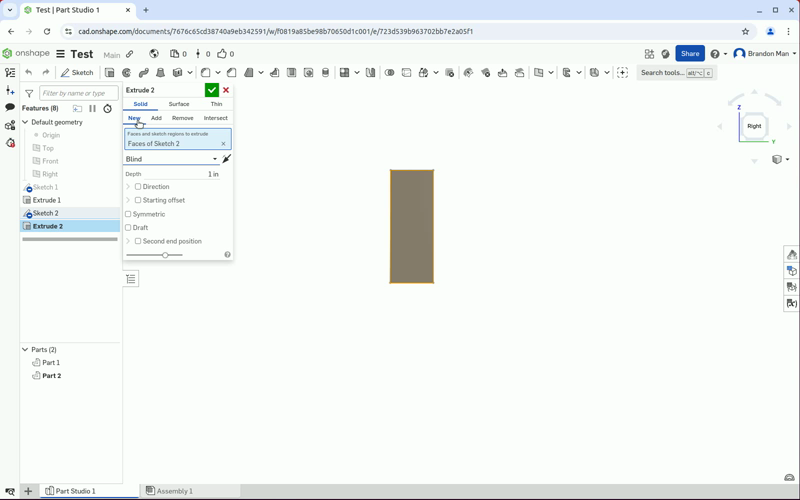
text(-0.431)
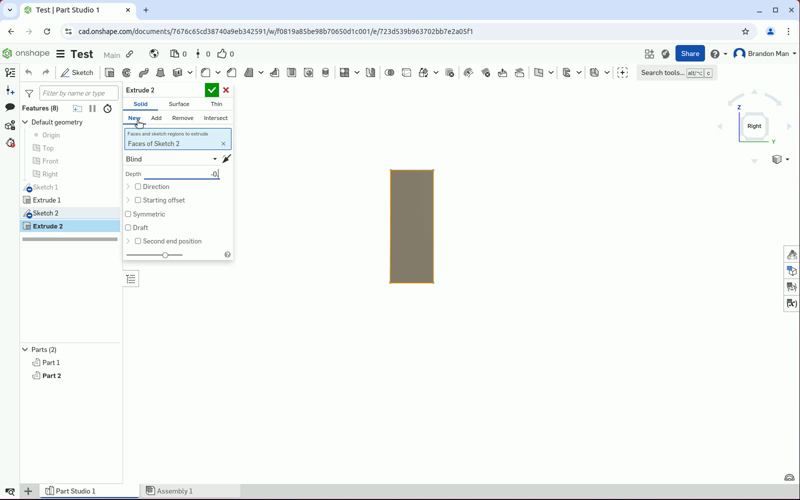
key(enter)
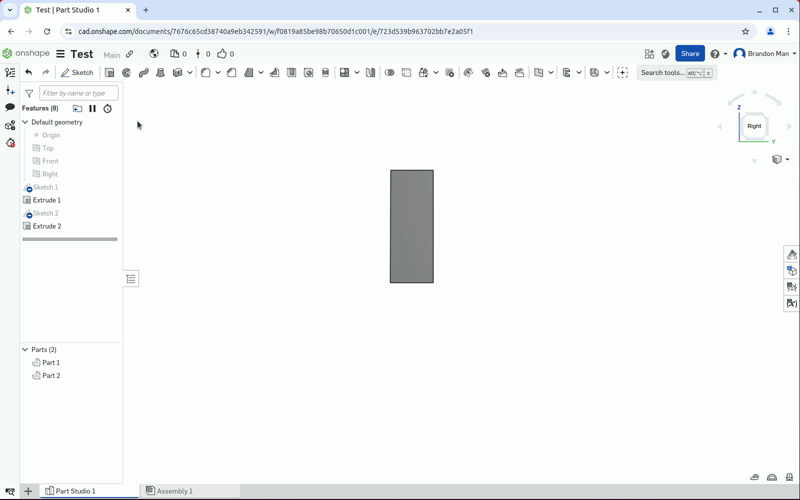
key(shift+h)
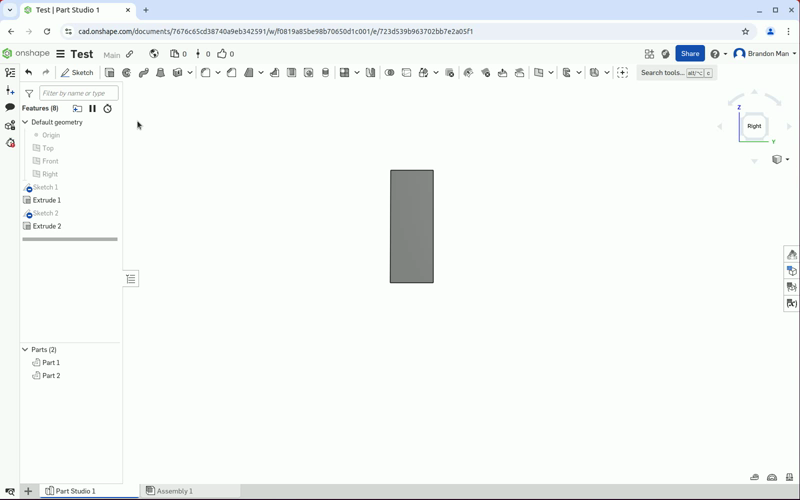
key(shift+h)
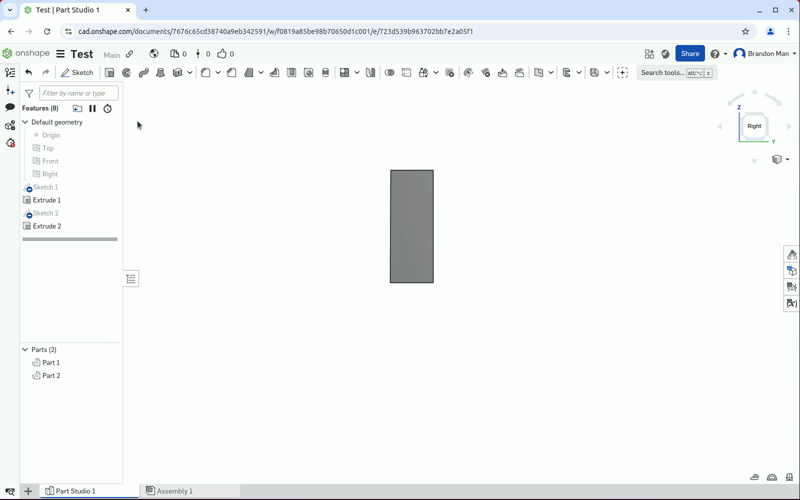
key(shift+7)
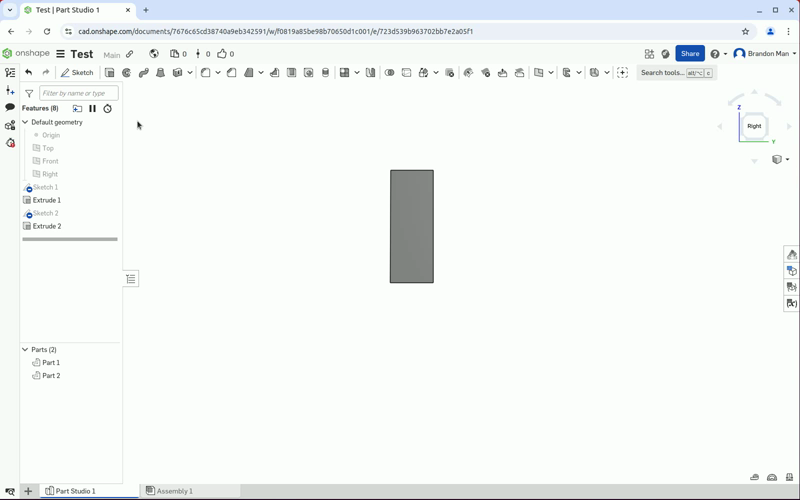
key(right, 2)
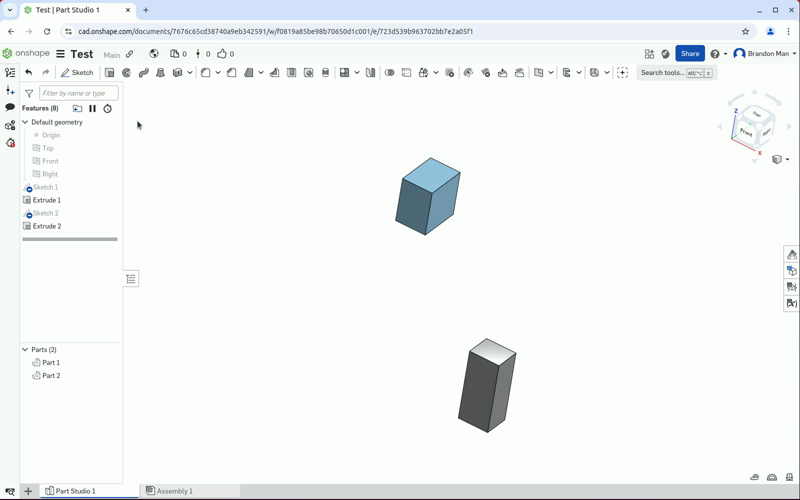
key(down, 2)
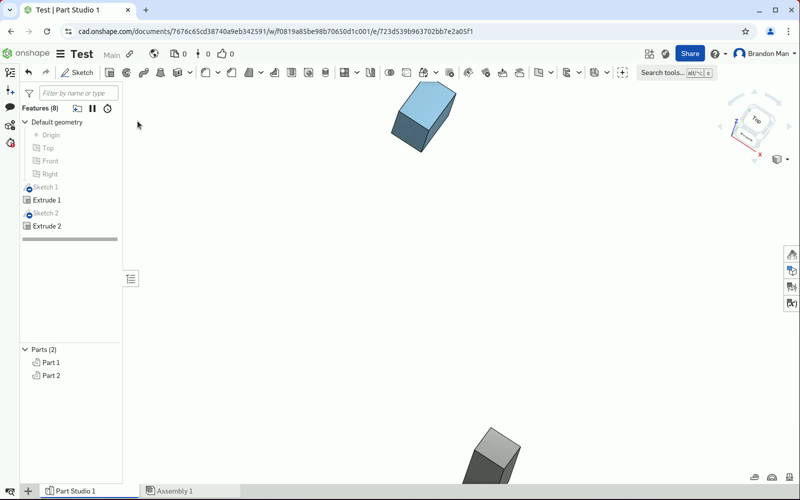
key(up, 2)
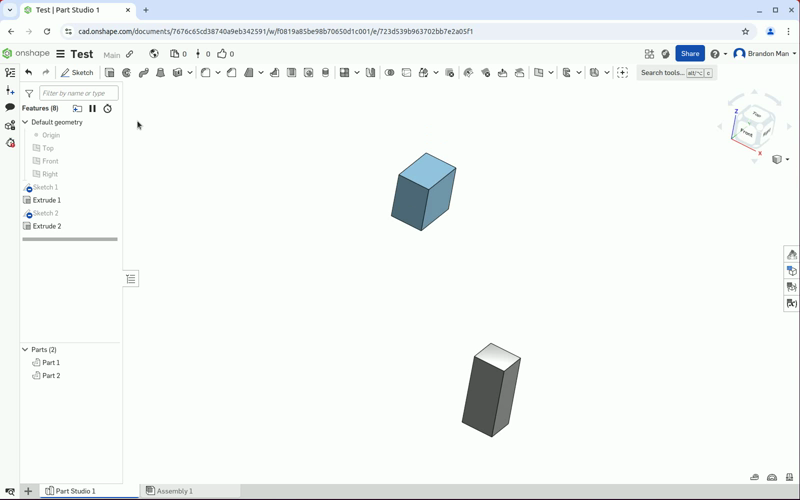
key(left, 2)
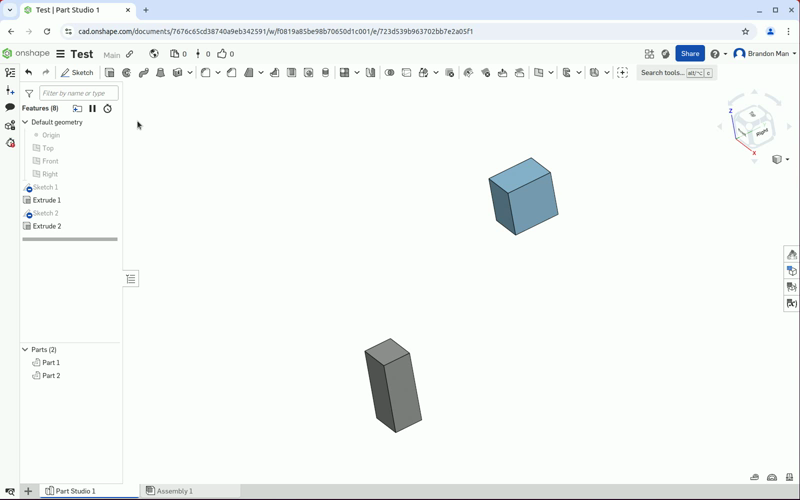
mouse_move(73, 189)
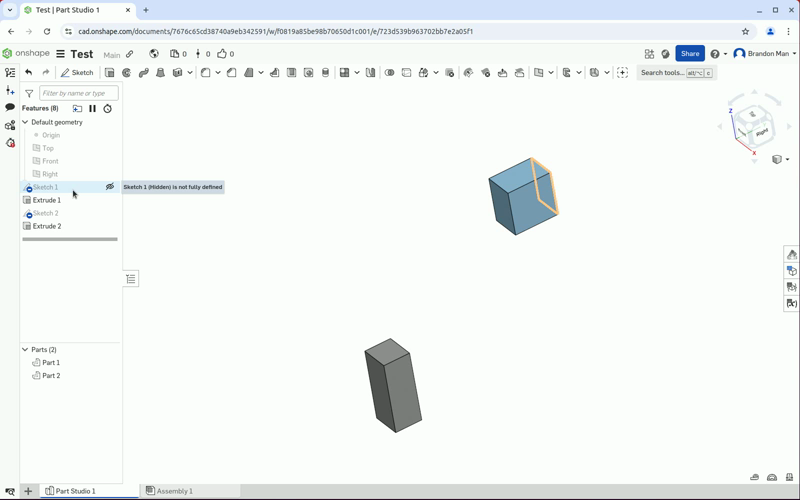
click(73, 189)